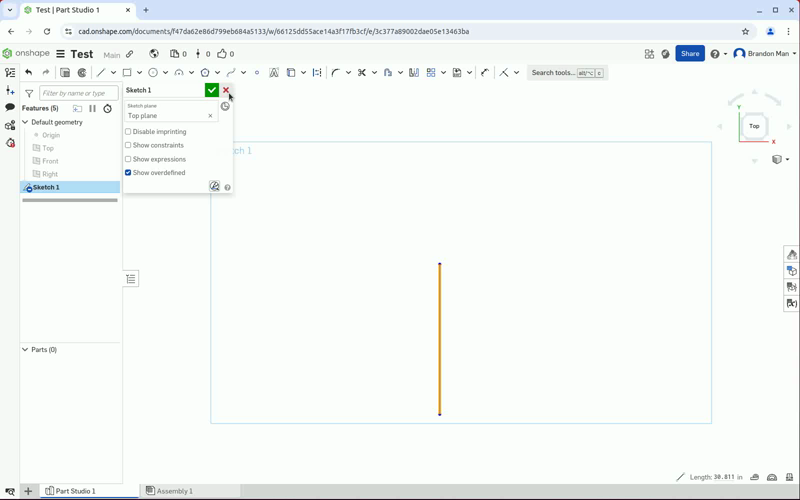
key(shift+h)
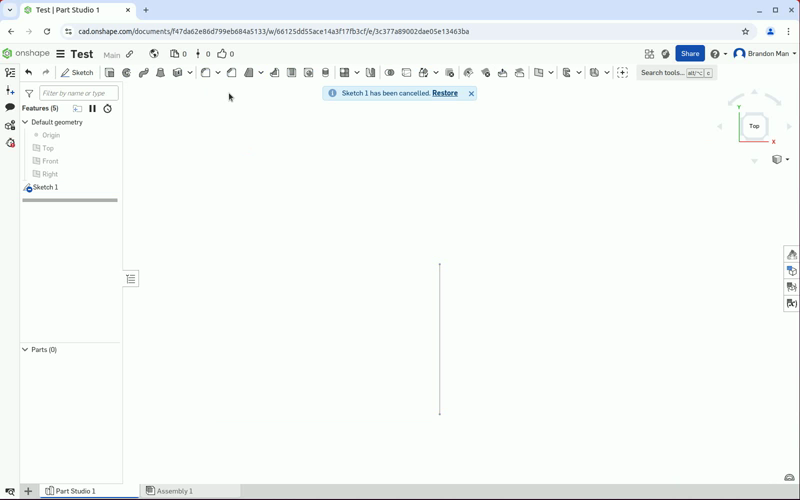
key(shift+s)
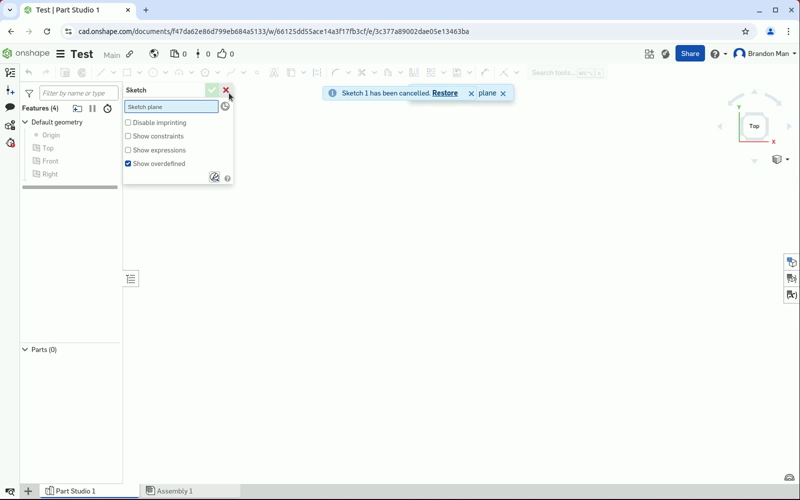
mouse_move(73, 150)
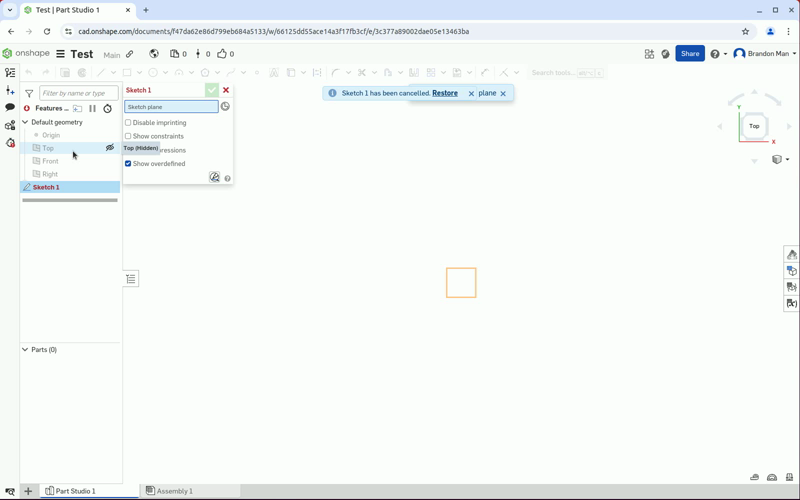
click(73, 150)
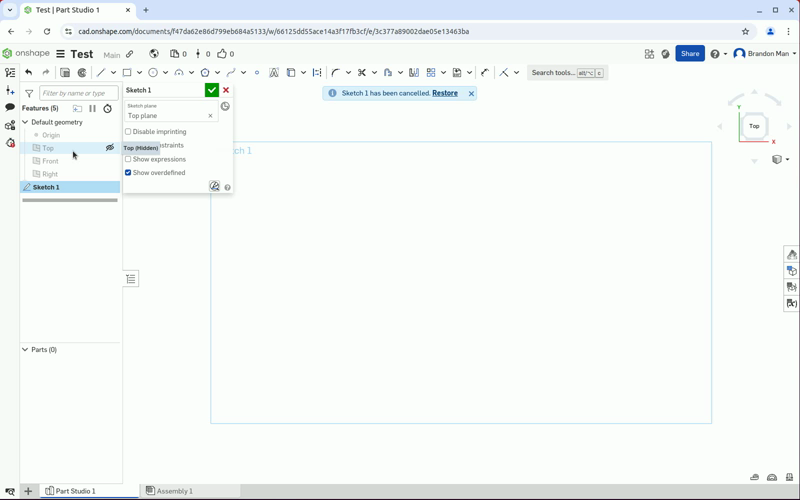
mouse_move(73, 352)
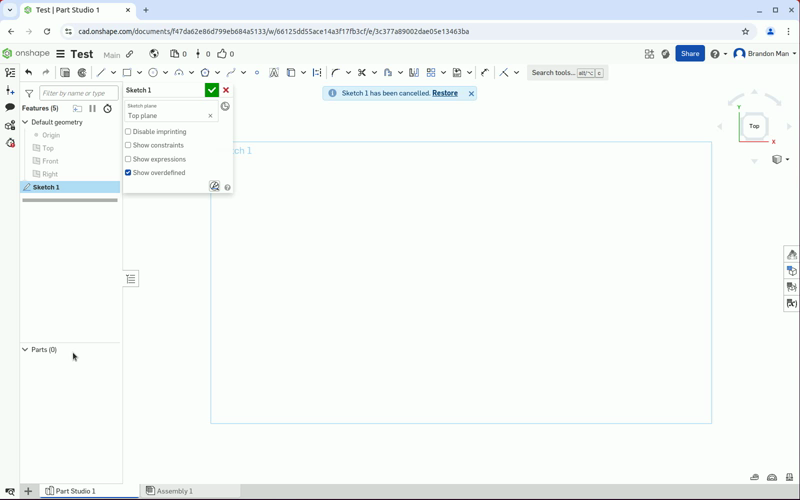
key(y)
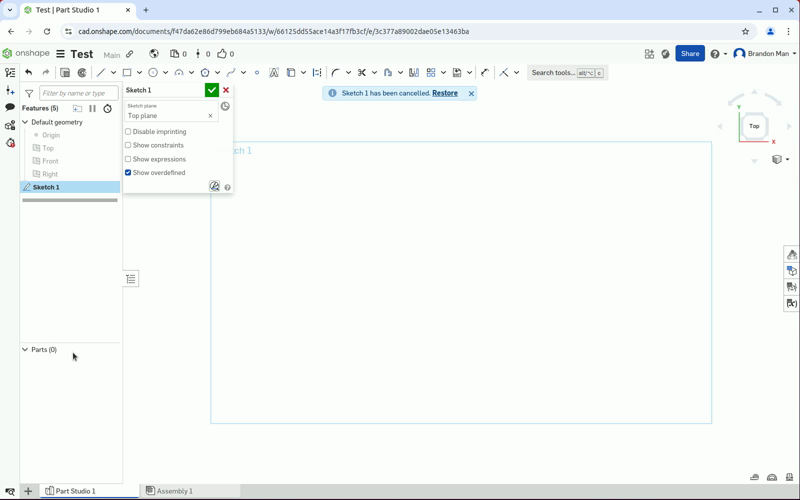
key(l)
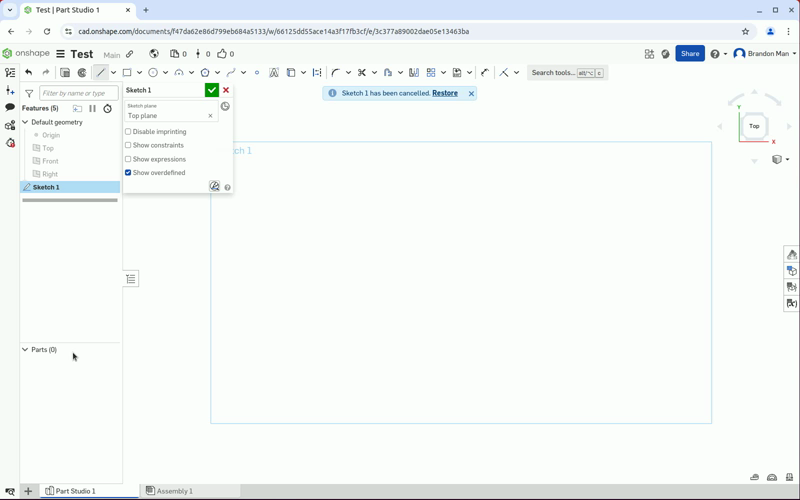
key_down(shift)
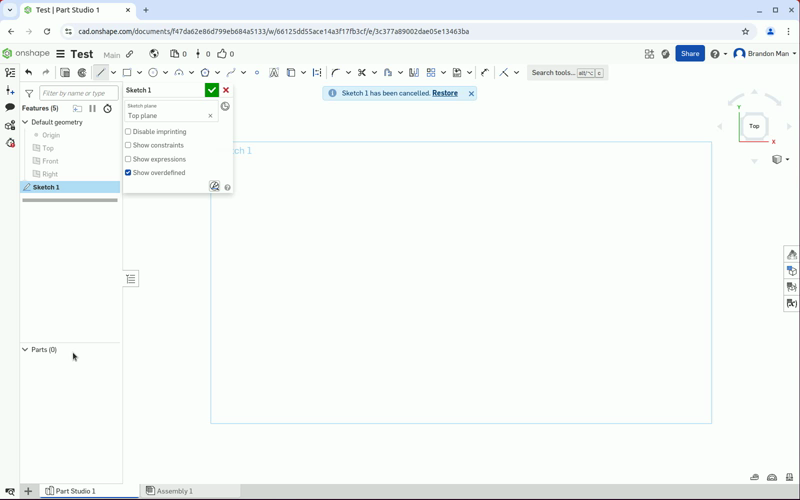
mouse_move(398, 313)
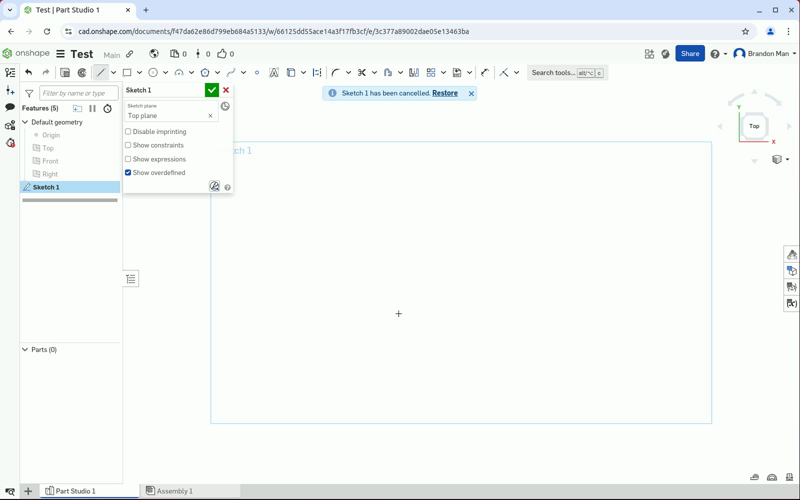
click(398, 313)
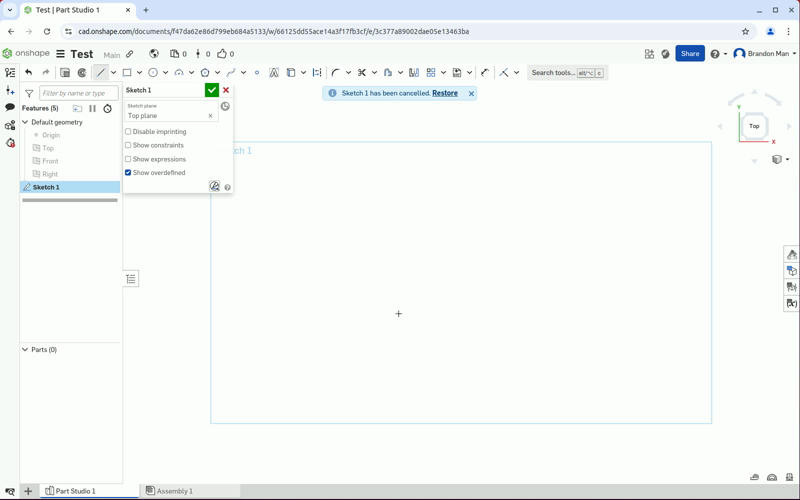
key_up(shift)
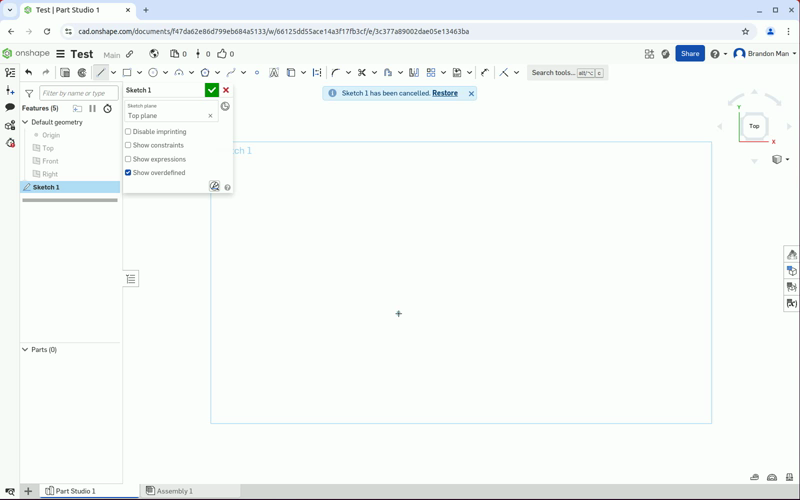
key_down(shift)
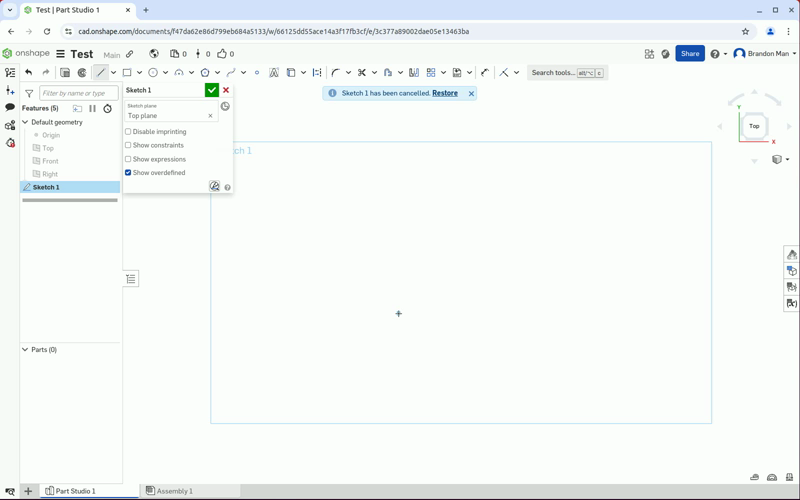
mouse_move(428, 313)
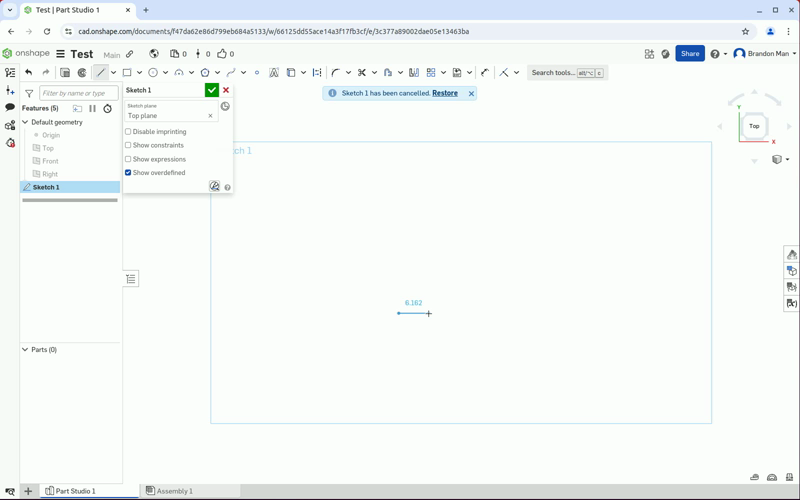
mouse_move(414, 313)
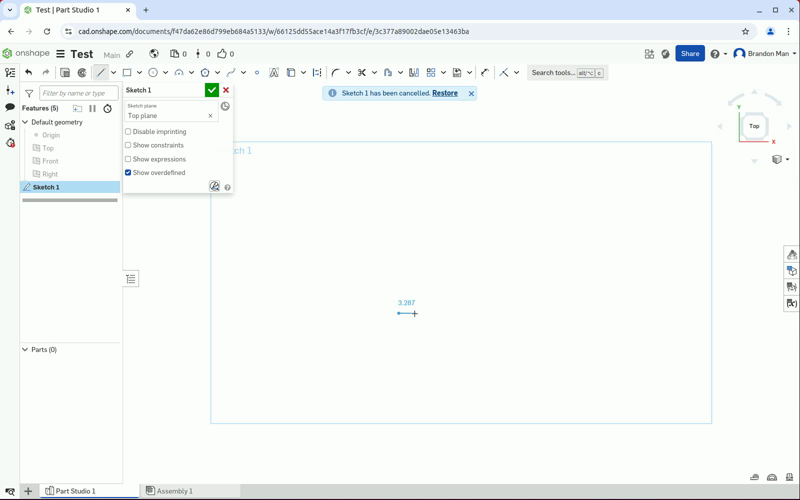
click(414, 313)
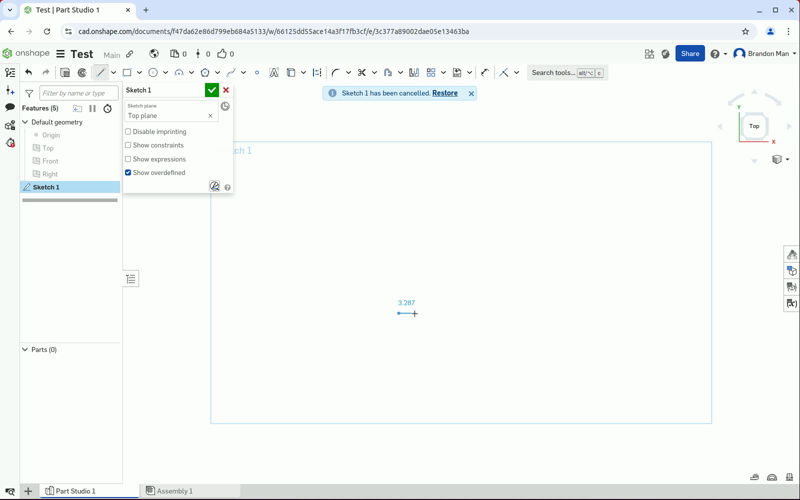
key_up(shift)
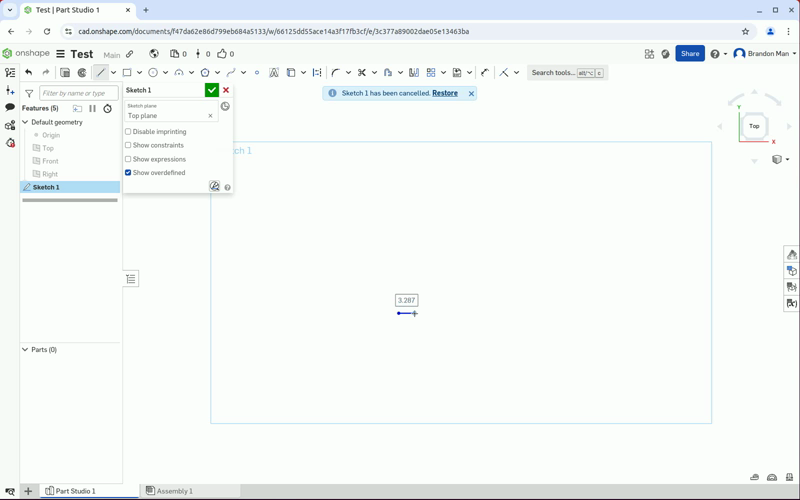
key(esc)
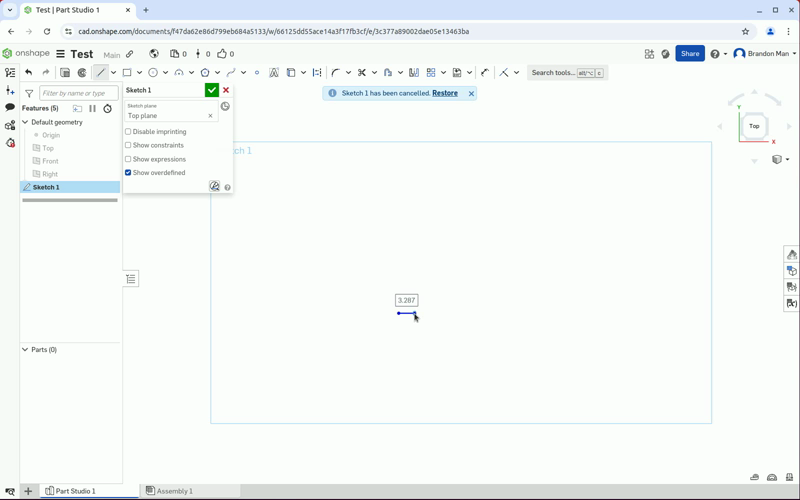
key(a)
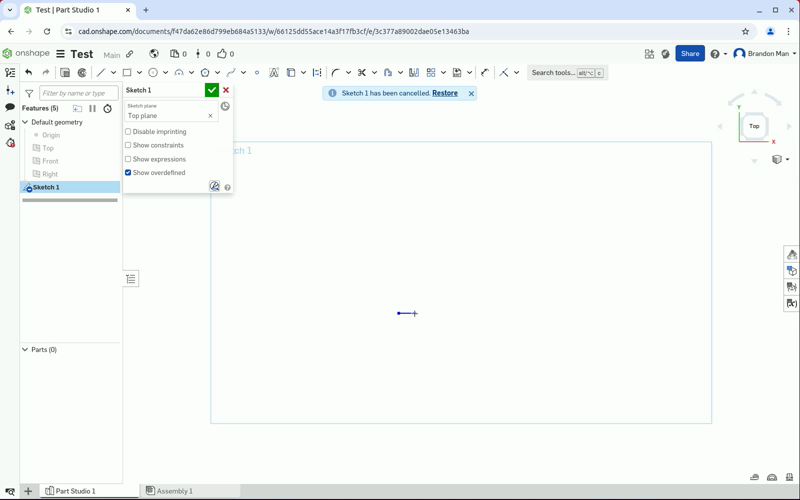
mouse_move(414, 313)
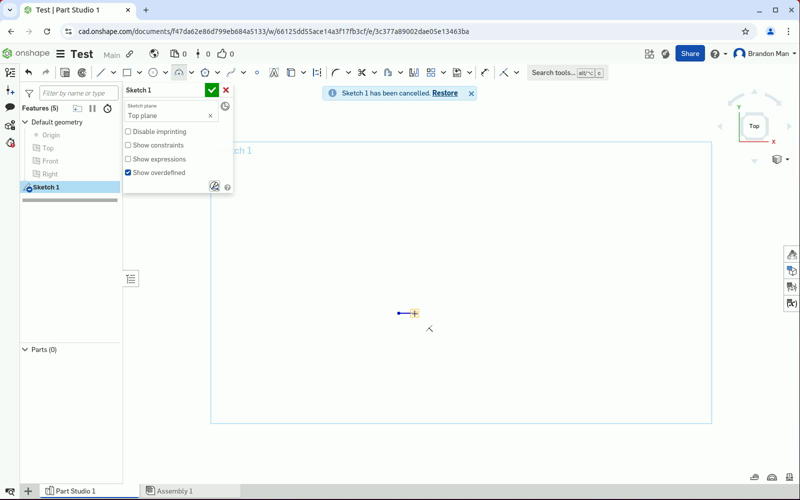
click(414, 313)
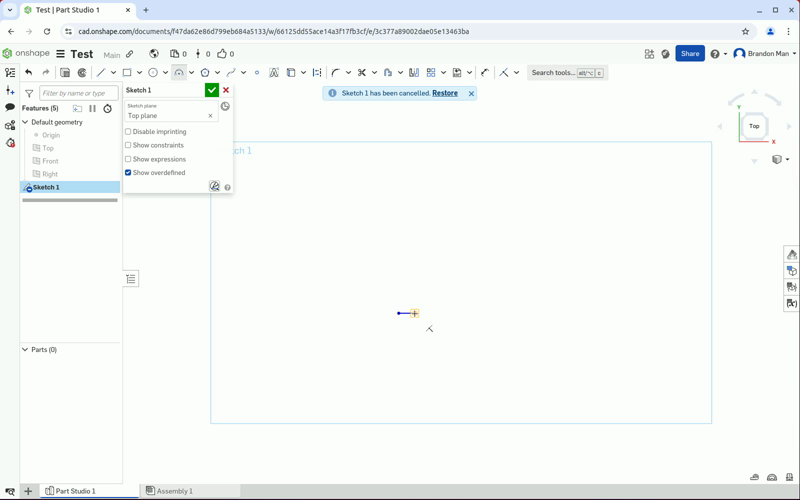
key_down(shift)
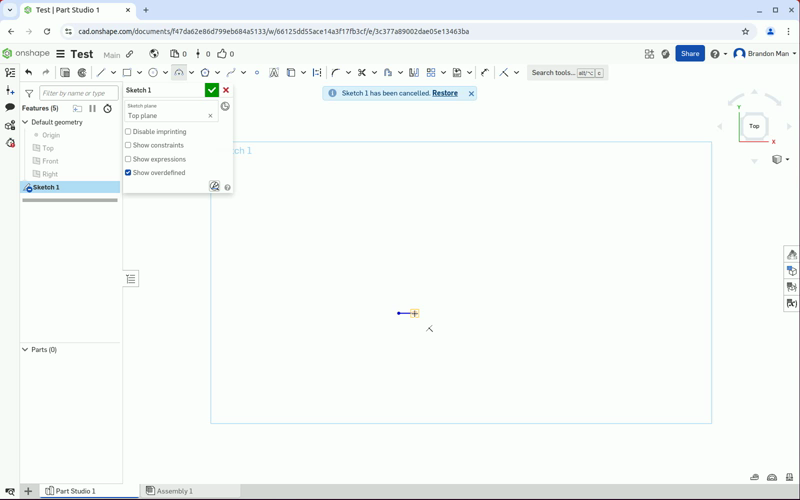
mouse_move(414, 296)
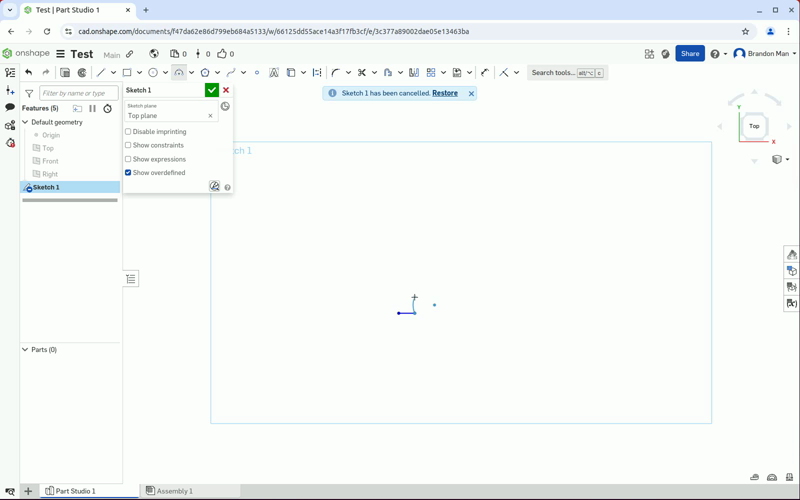
click(414, 296)
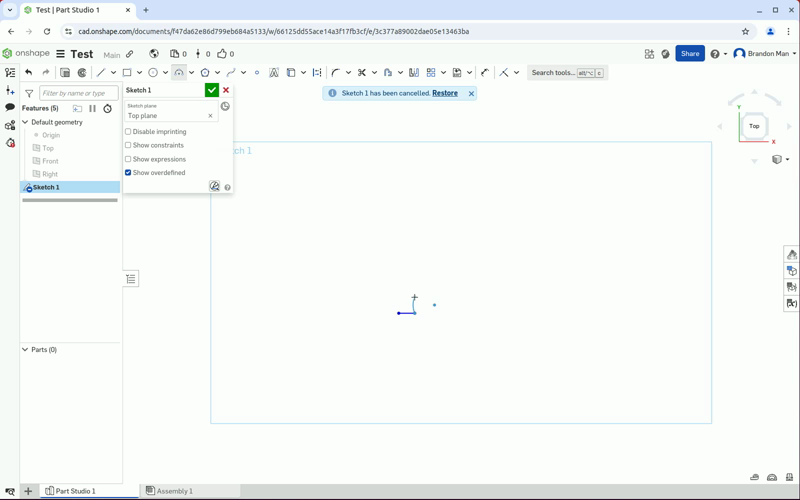
mouse_move(418, 305)
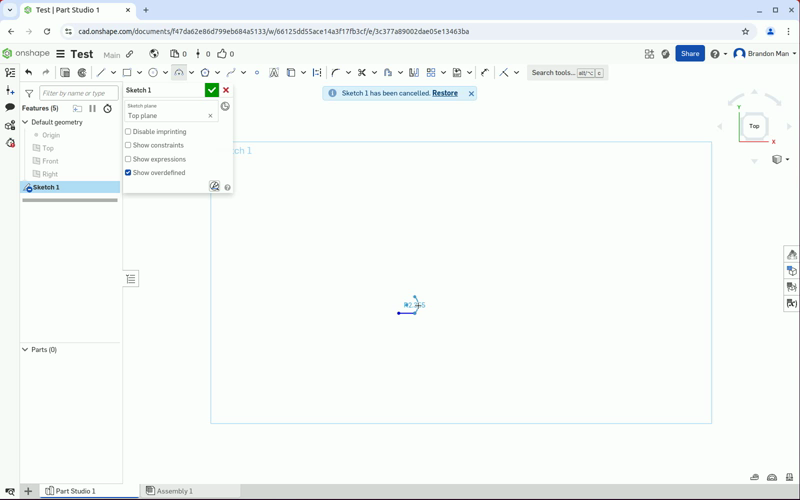
click(418, 305)
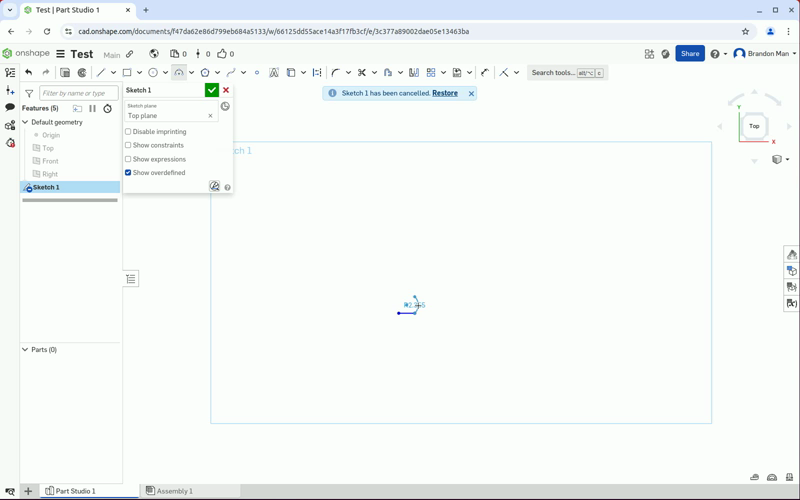
key_up(shift)
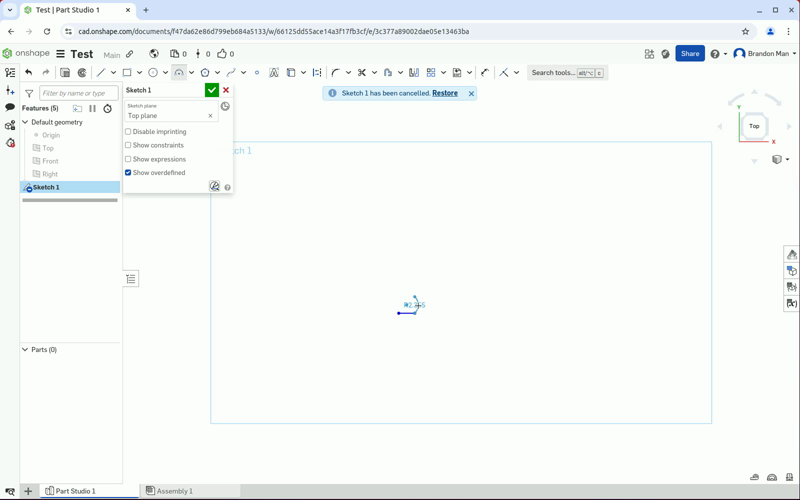
key(esc)
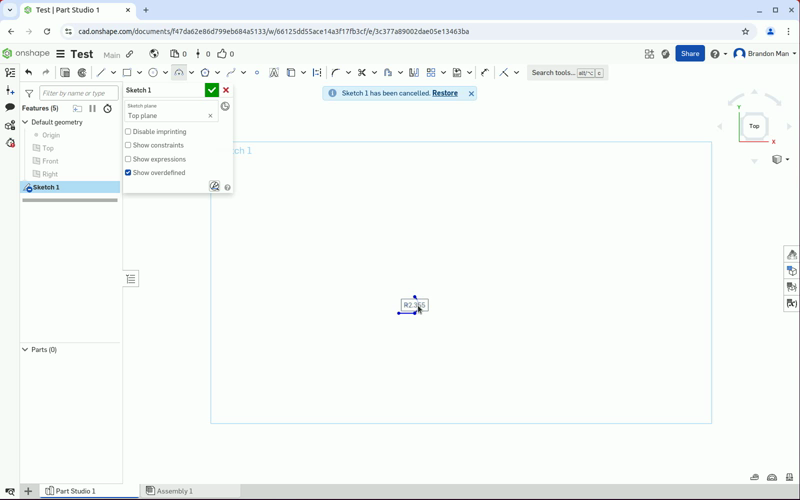
key(l)
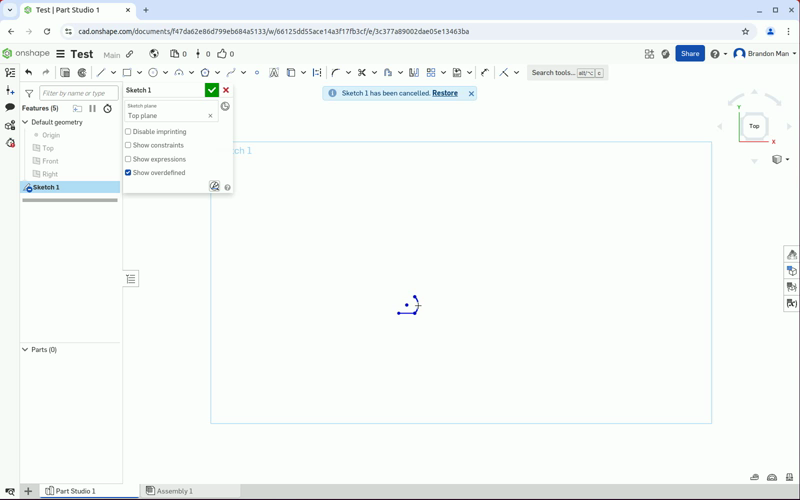
mouse_move(414, 296)
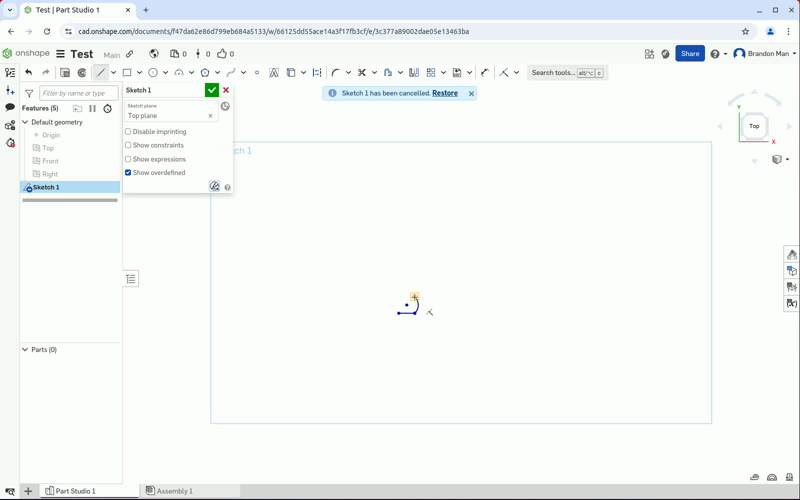
click(414, 296)
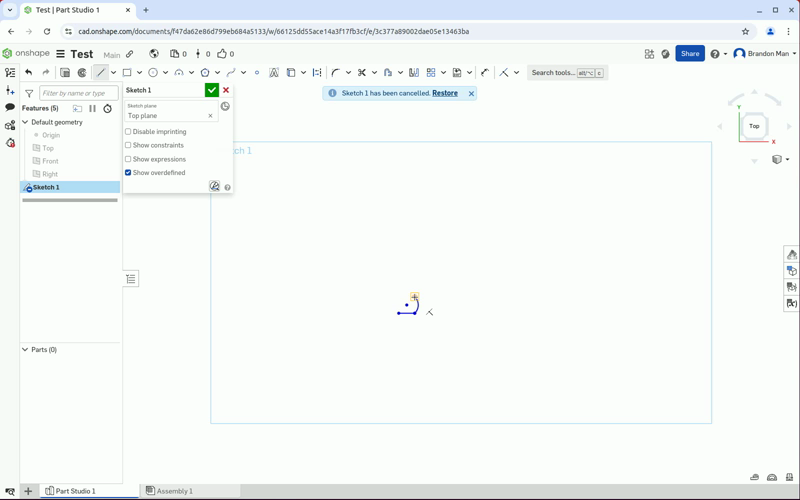
key_down(shift)
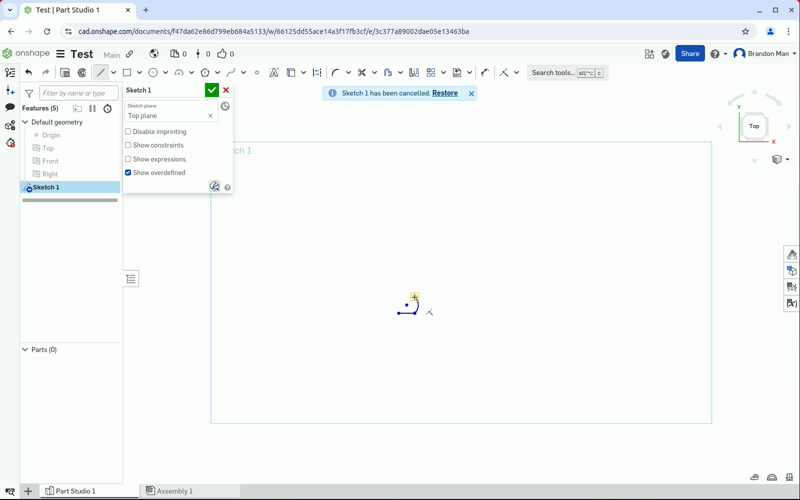
mouse_move(444, 296)
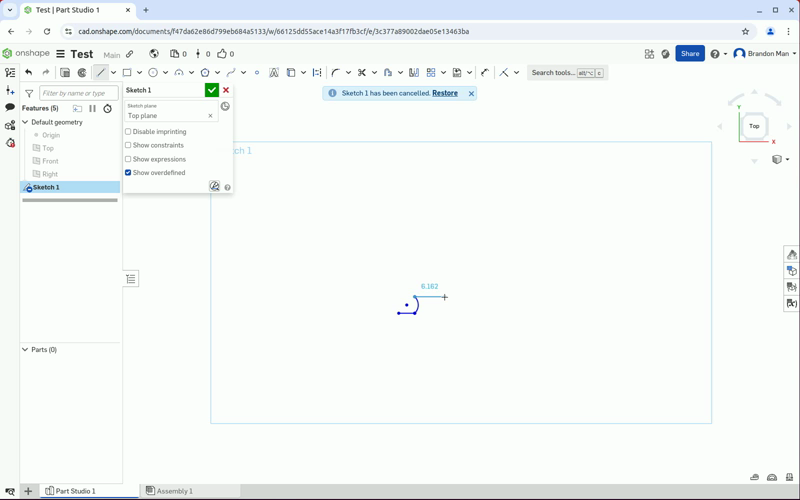
mouse_move(398, 296)
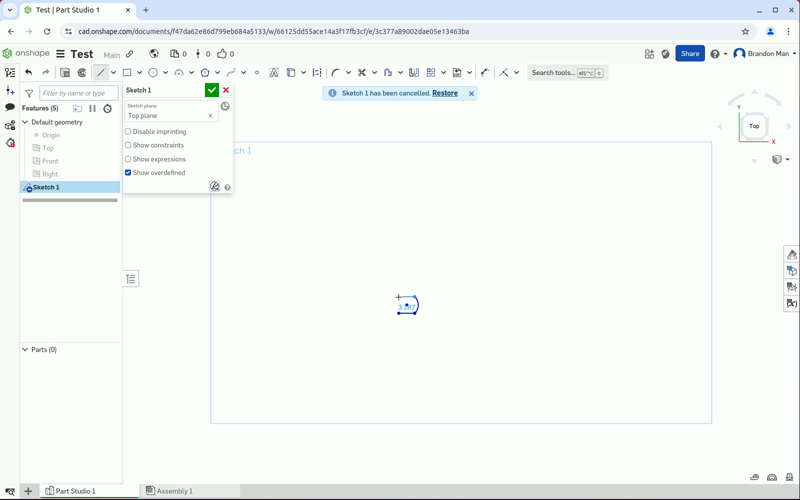
click(398, 296)
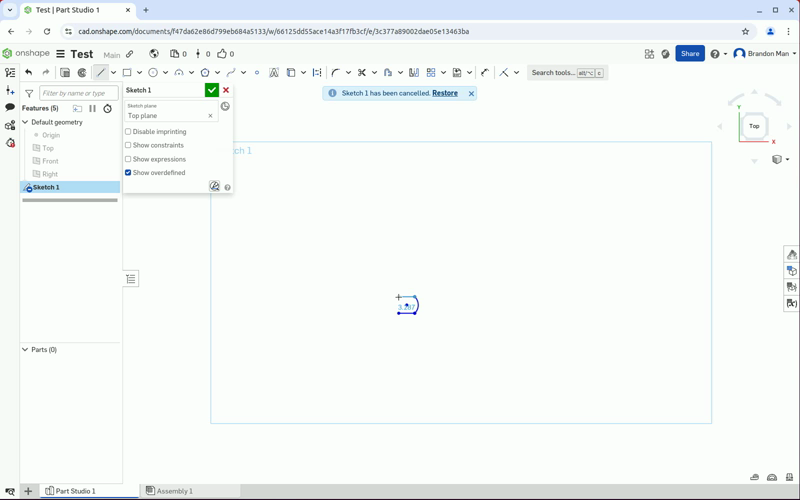
key_up(shift)
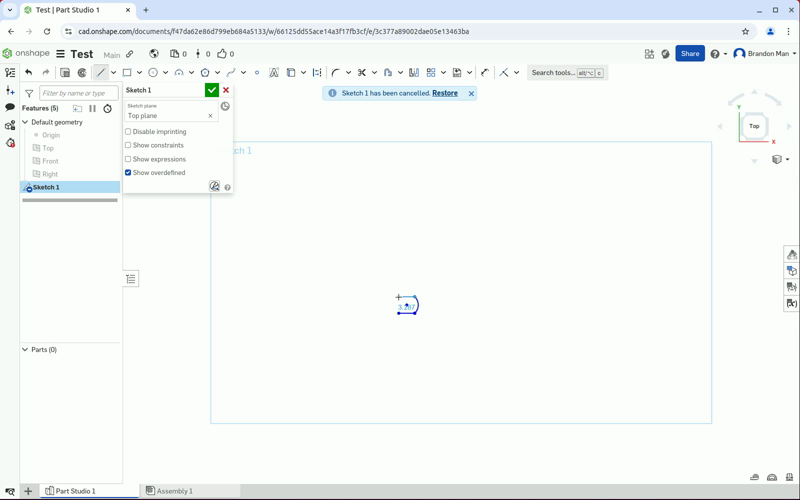
key(esc)
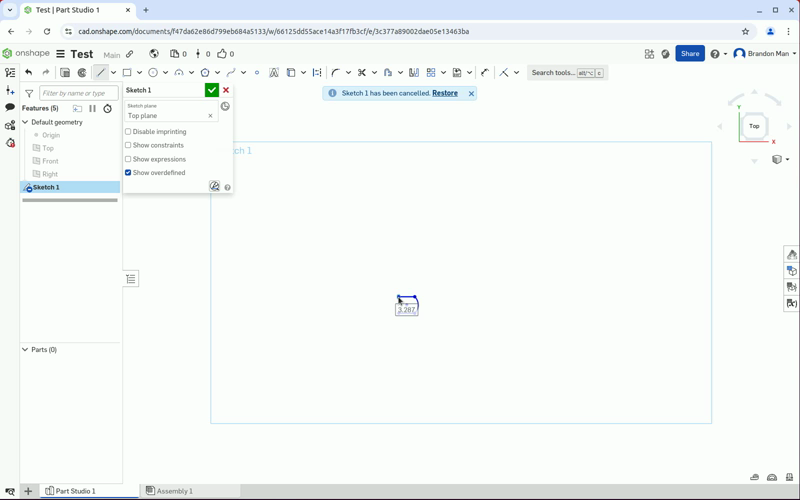
key(a)
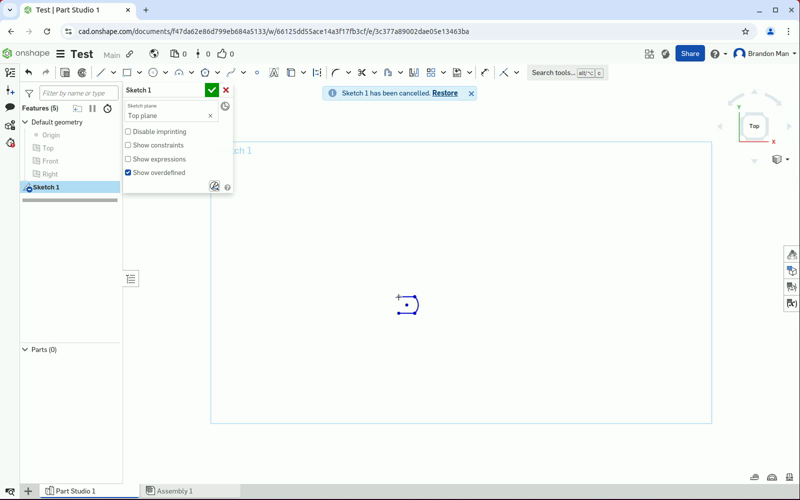
mouse_move(398, 296)
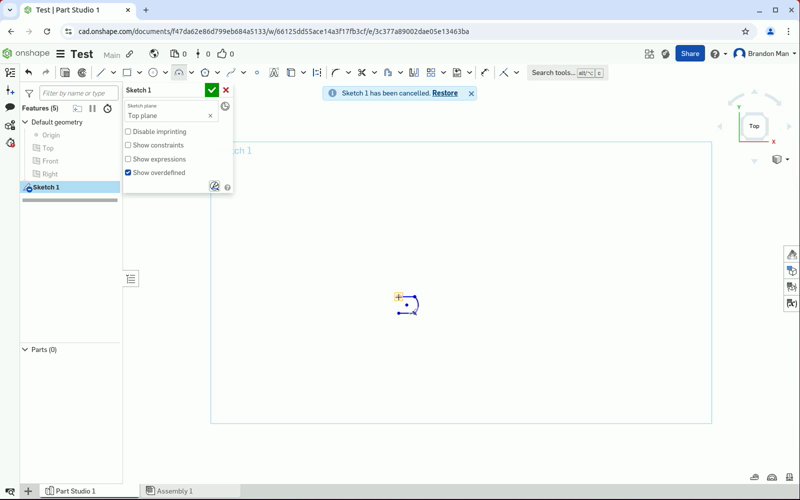
click(398, 296)
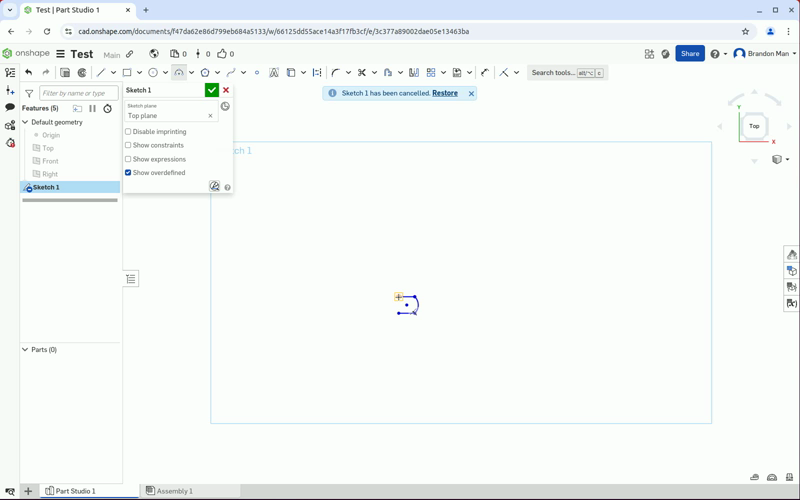
mouse_move(398, 313)
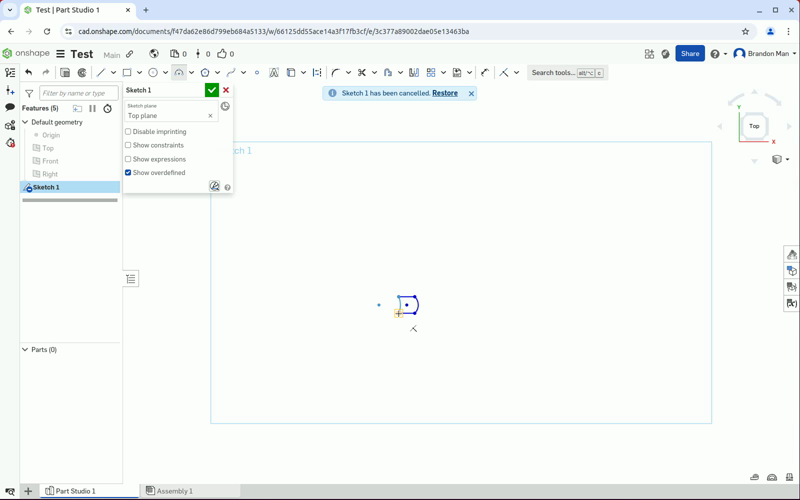
click(398, 313)
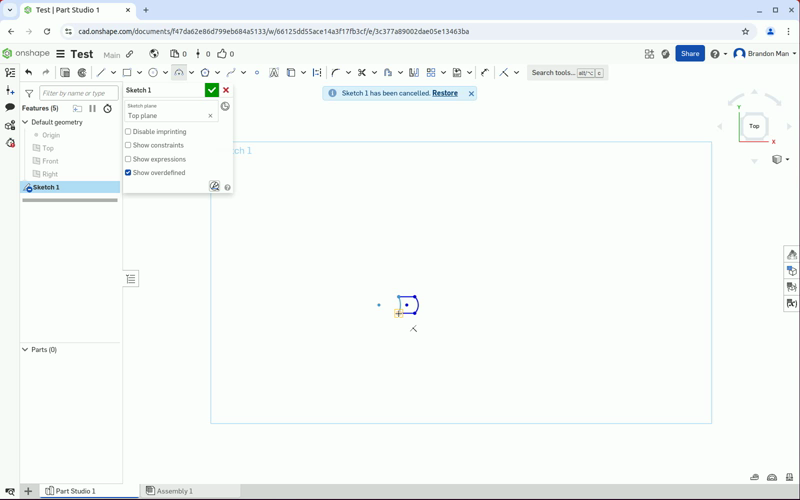
key_down(shift)
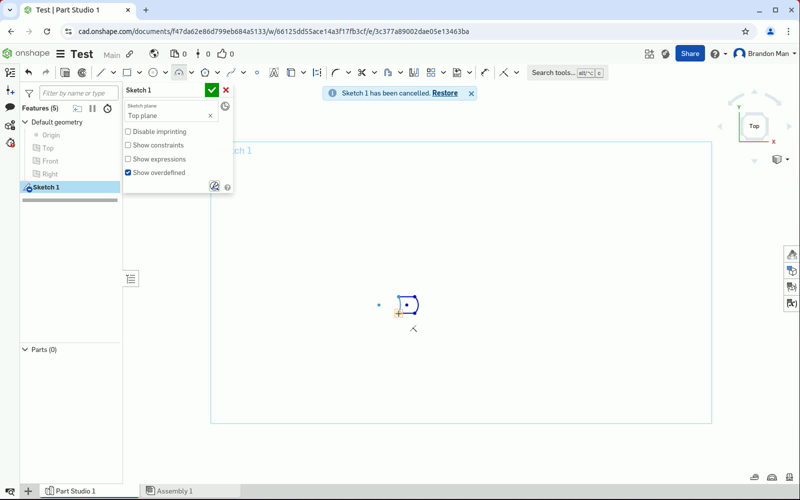
mouse_move(395, 305)
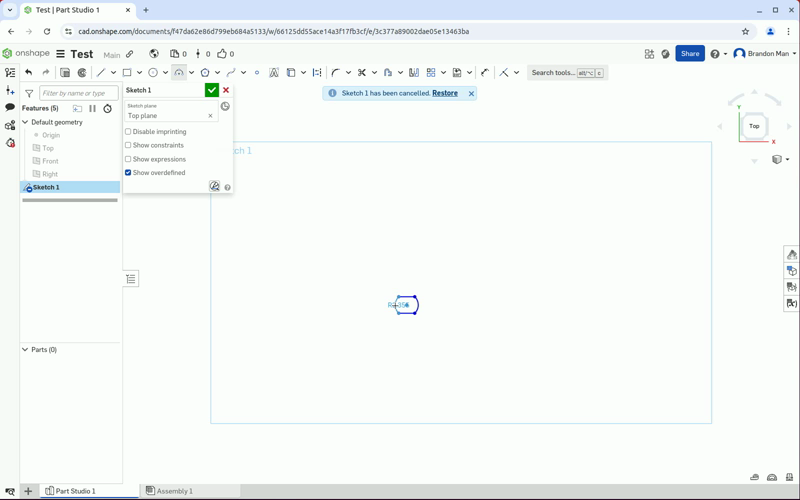
click(395, 305)
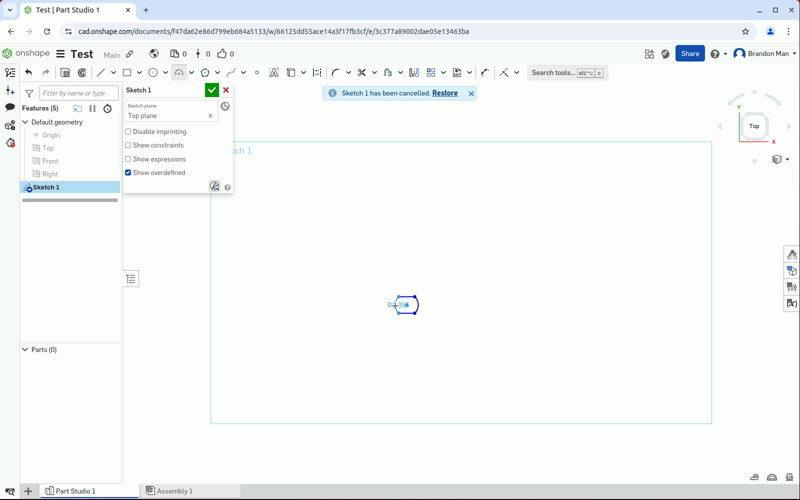
key_up(shift)
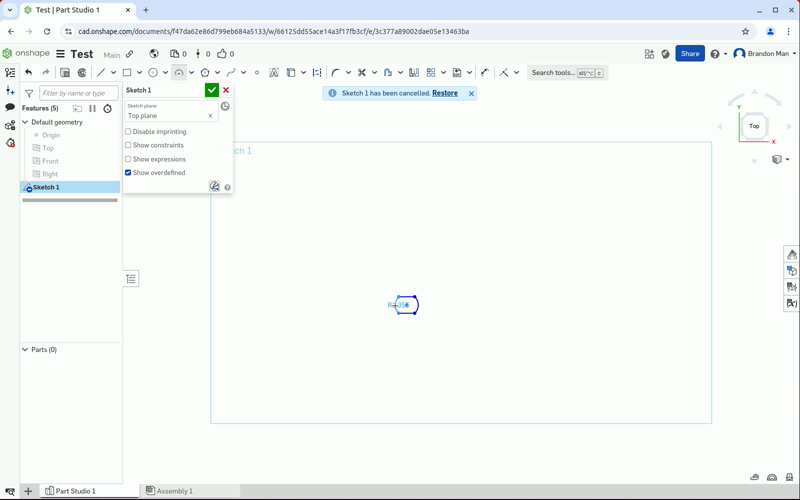
key(esc)
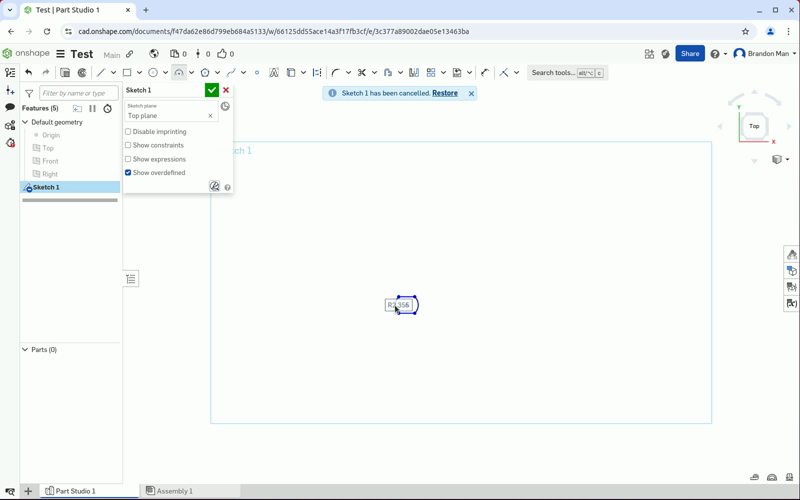
mouse_move(412, 310)
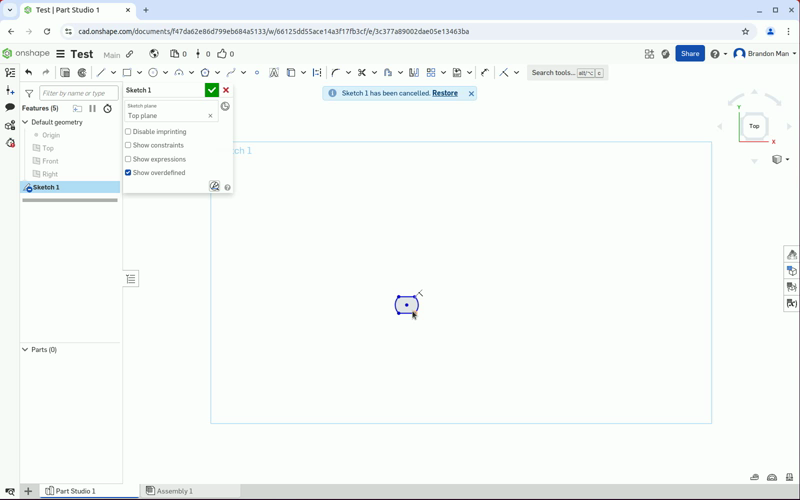
scroll(6)
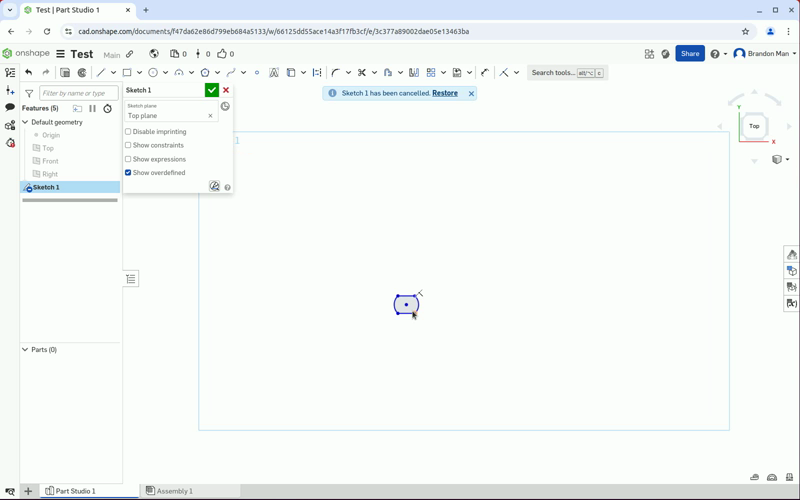
scroll(6)
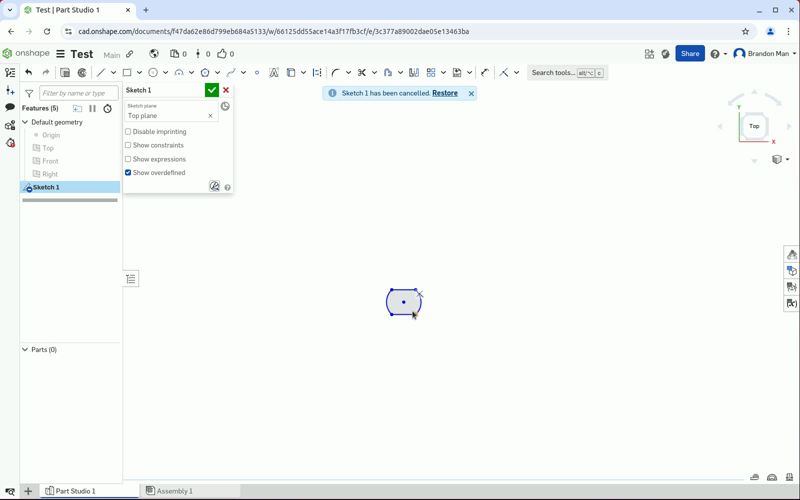
scroll(6)
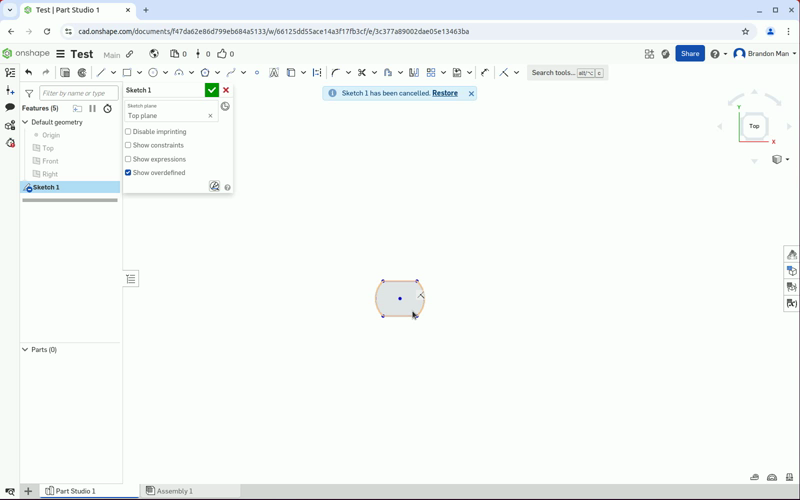
scroll(6)
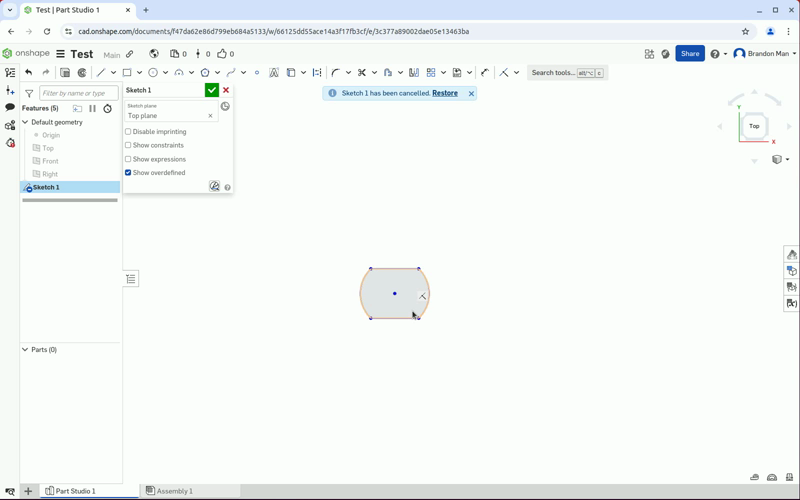
scroll(6)
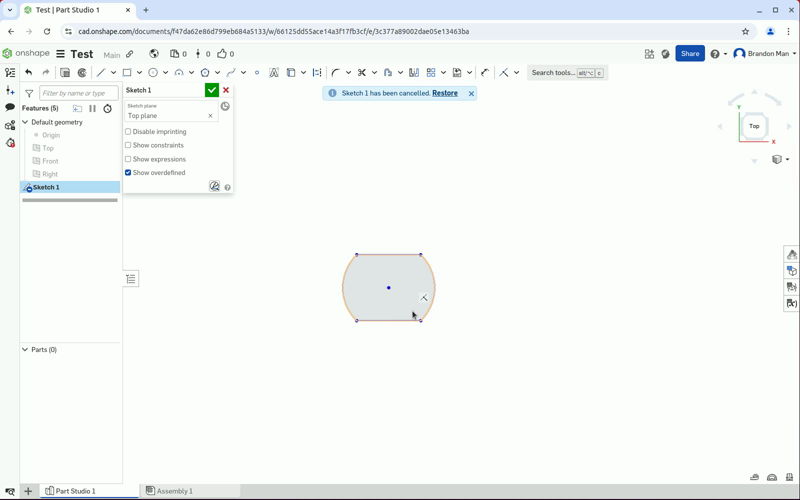
scroll(6)
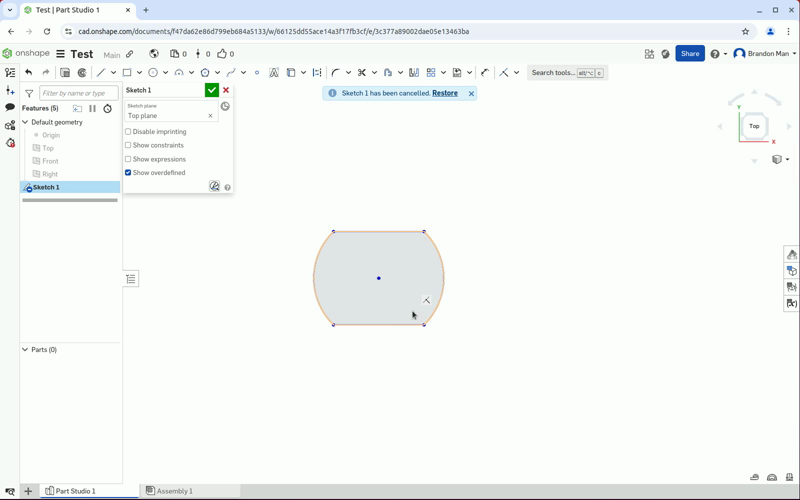
scroll(6)
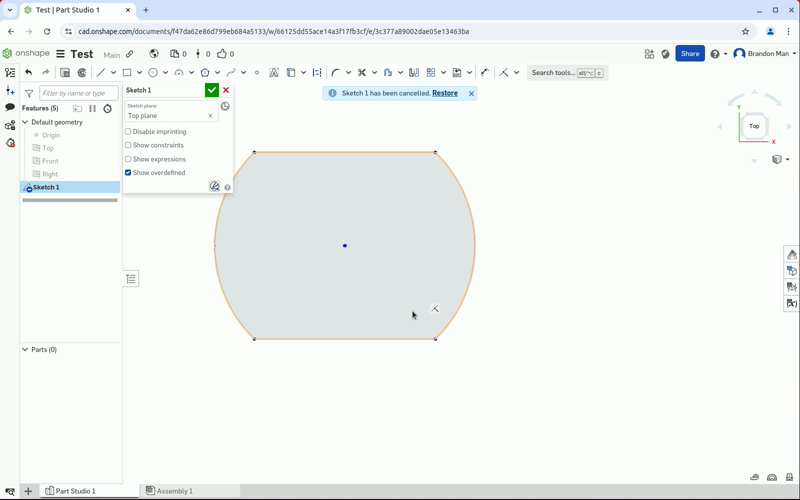
click(412, 310)
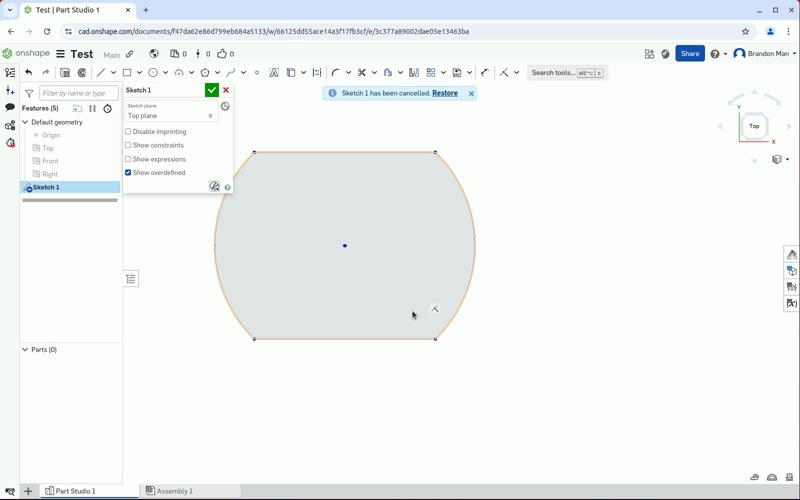
scroll(-6)
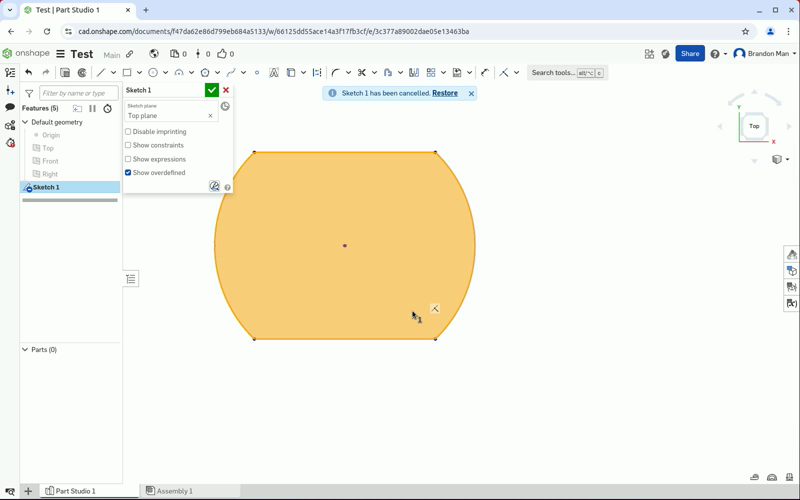
scroll(-6)
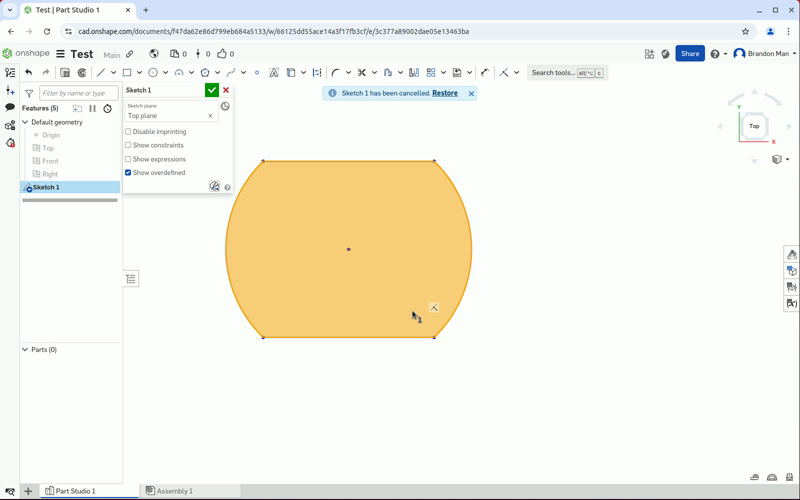
scroll(-6)
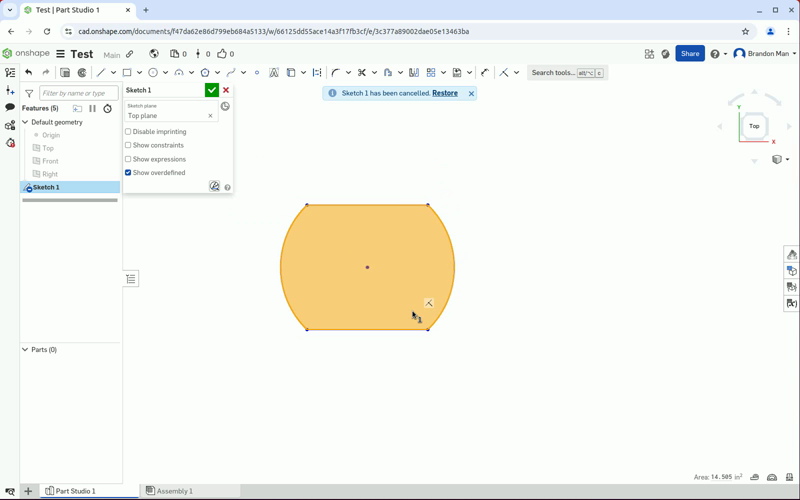
scroll(-6)
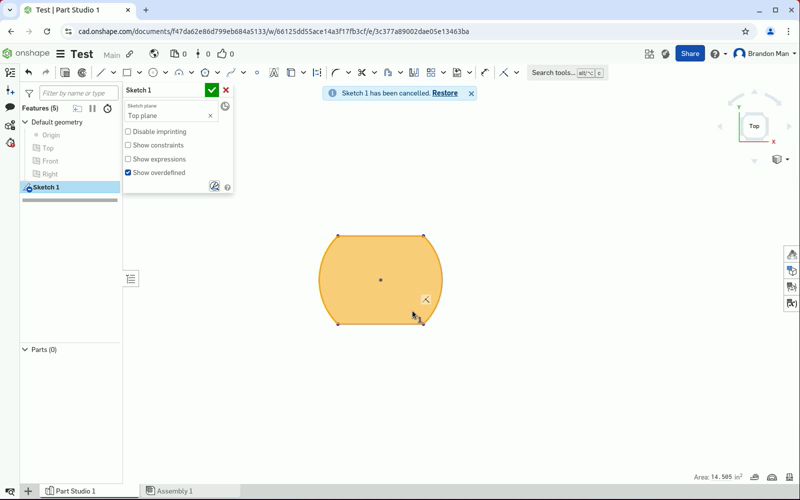
scroll(-6)
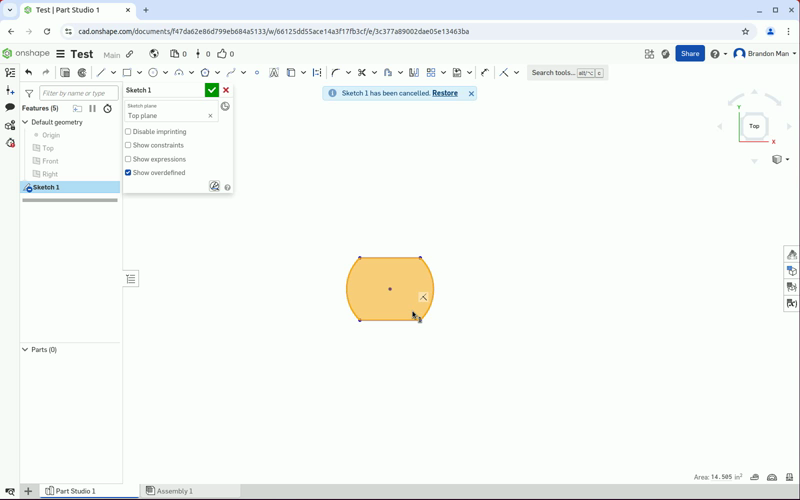
scroll(-6)
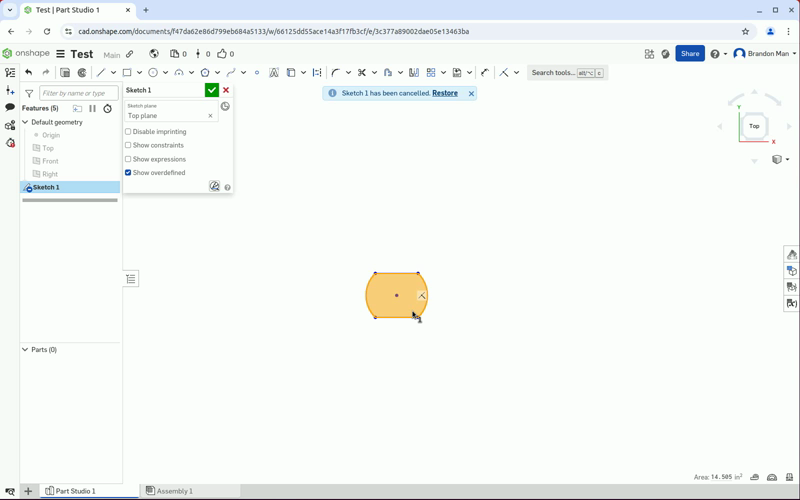
scroll(-6)
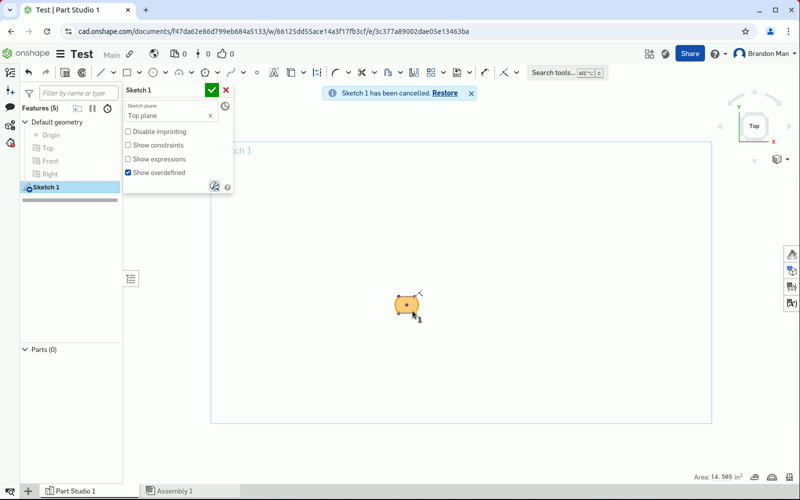
mouse_move(73, 352)
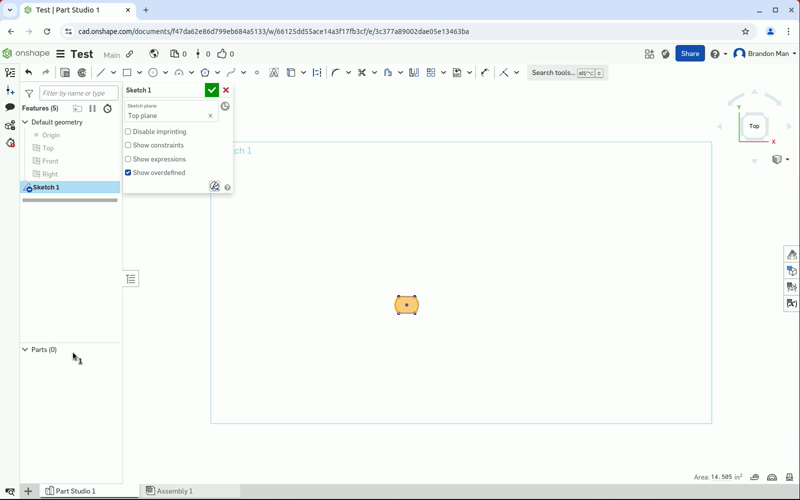
key(shift+y)
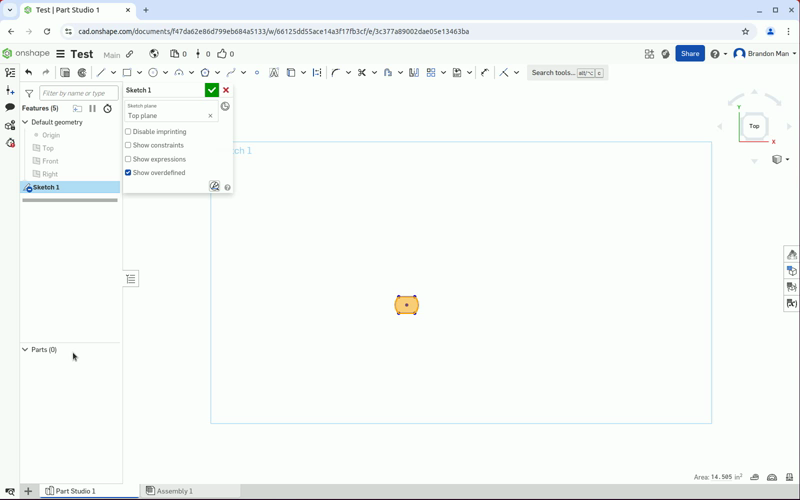
key(shift+e)
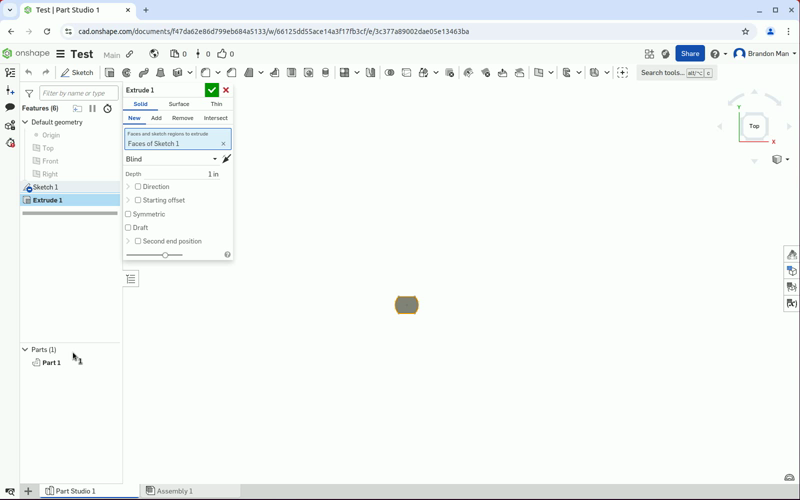
mouse_move(143, 106)
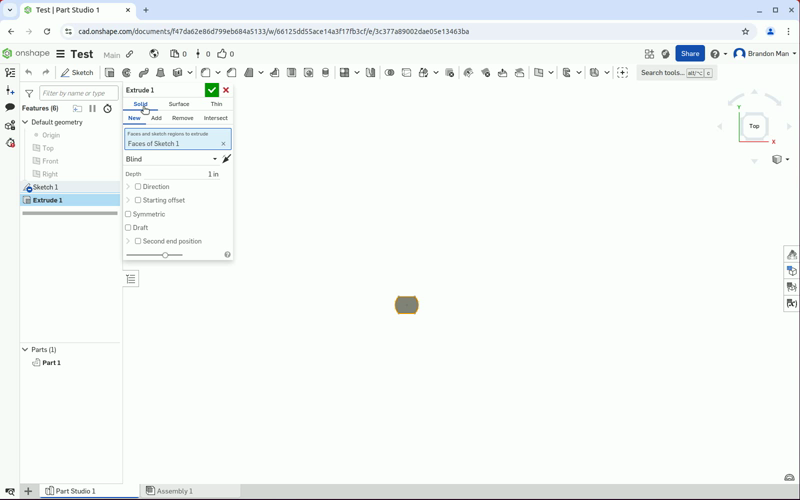
click(143, 106)
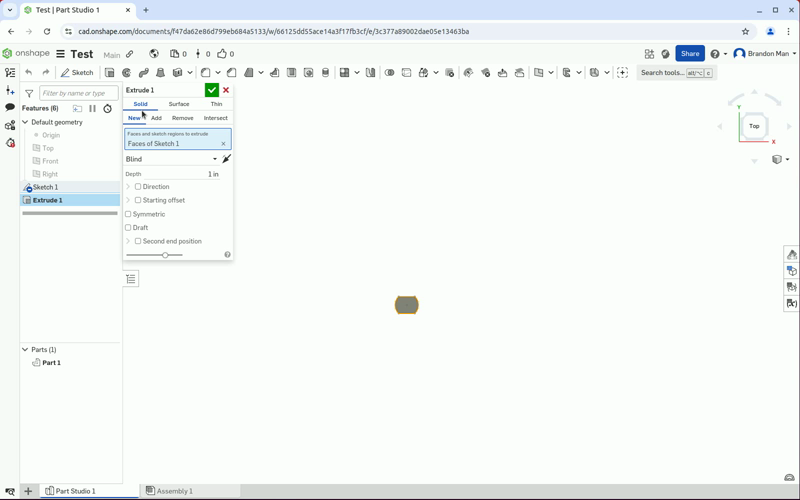
mouse_move(137, 120)
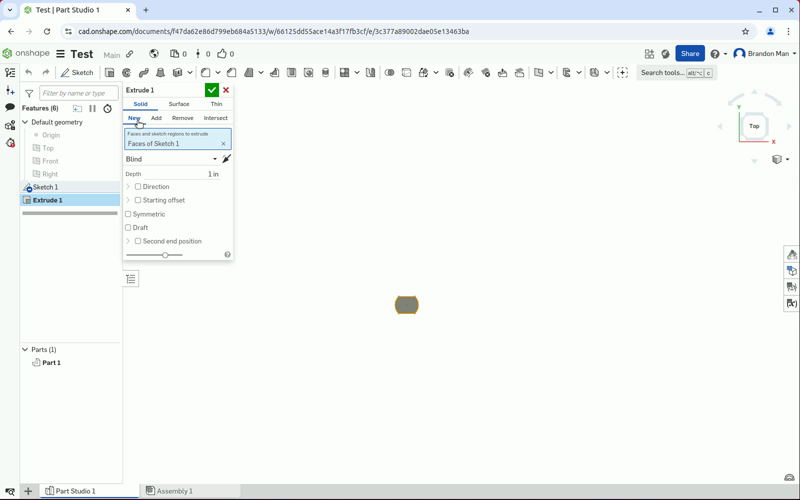
click(137, 120)
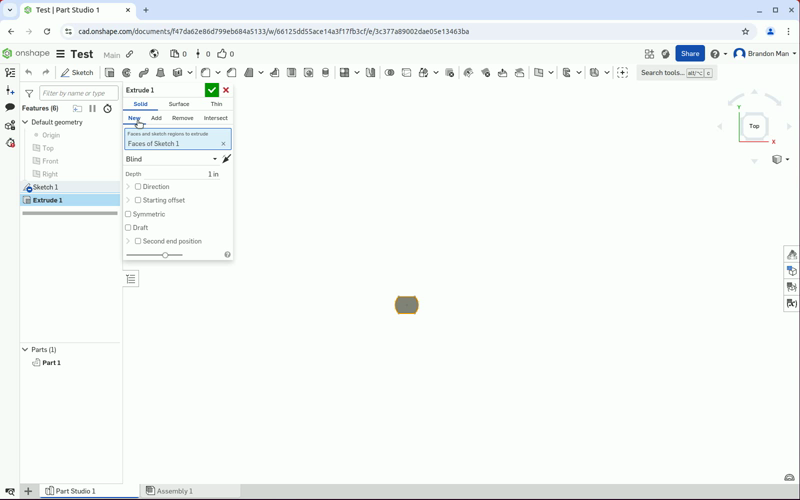
key(tab, 4)
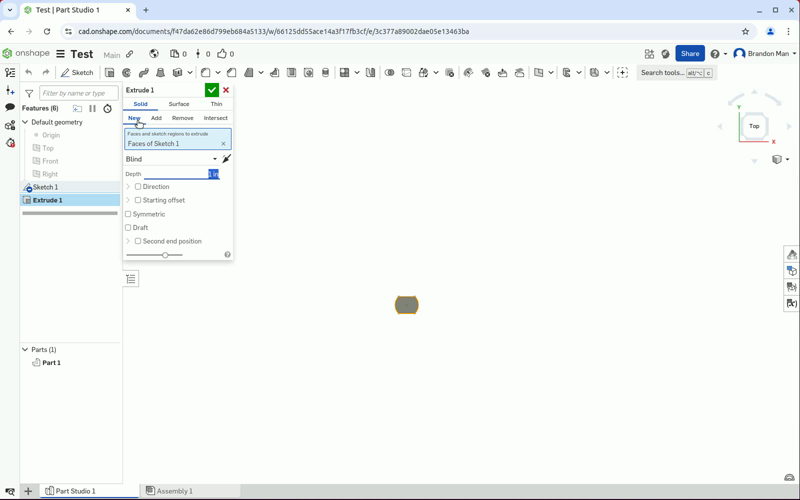
text(23.108)
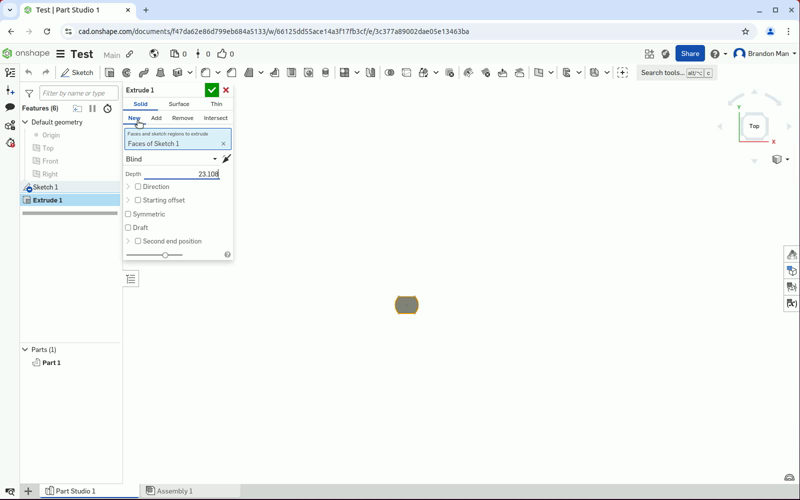
key(enter)
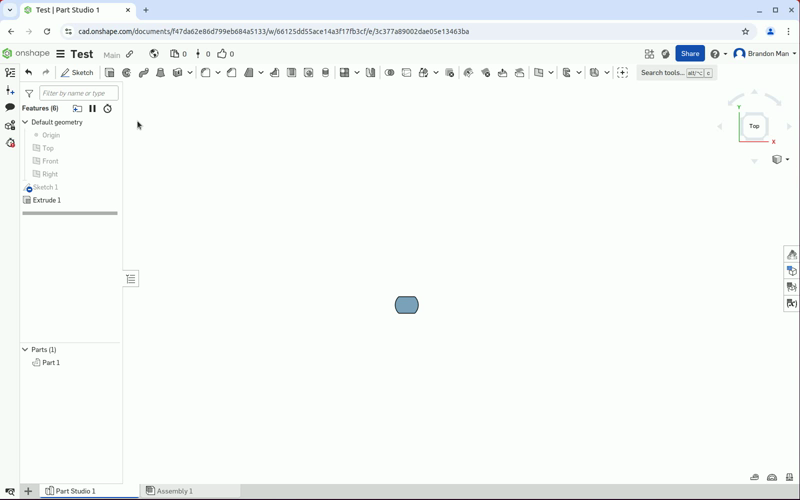
key(shift+h)
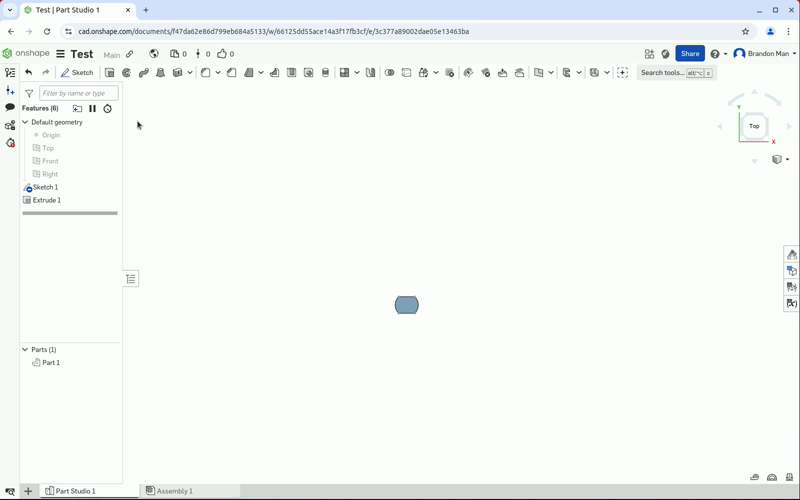
key(shift+h)
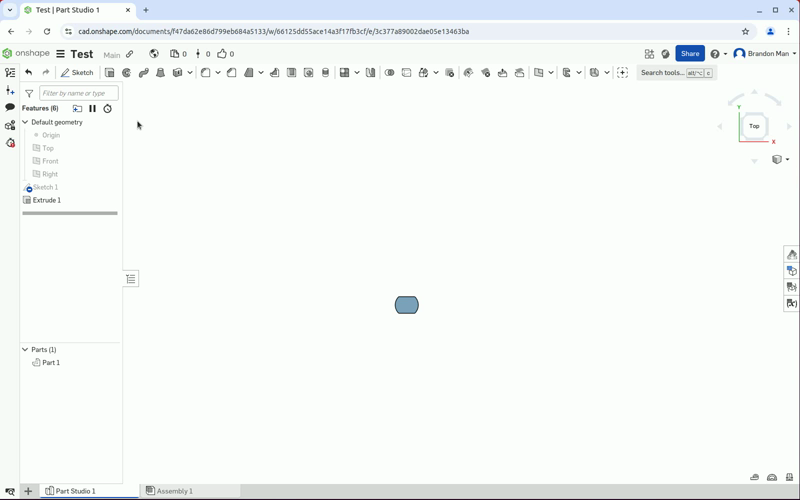
mouse_move(73, 189)
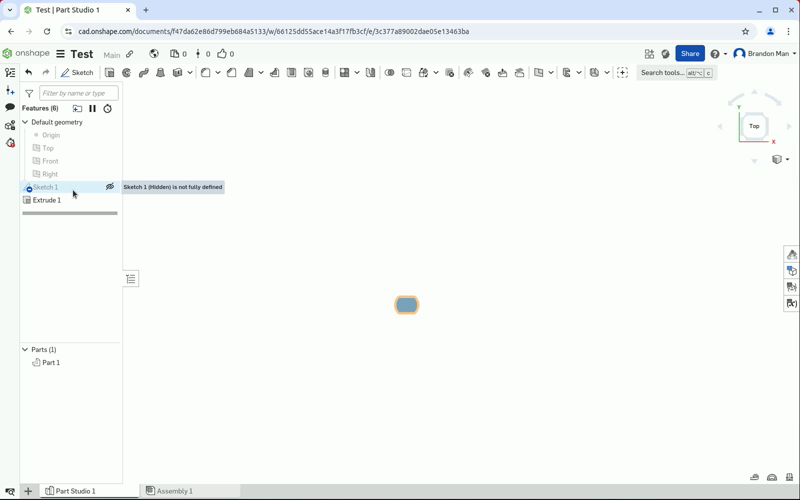
click(73, 189)
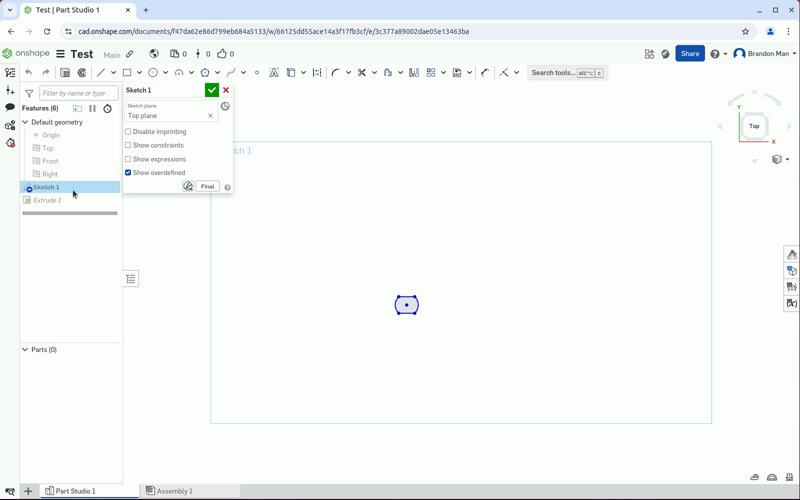
mouse_move(229, 92)
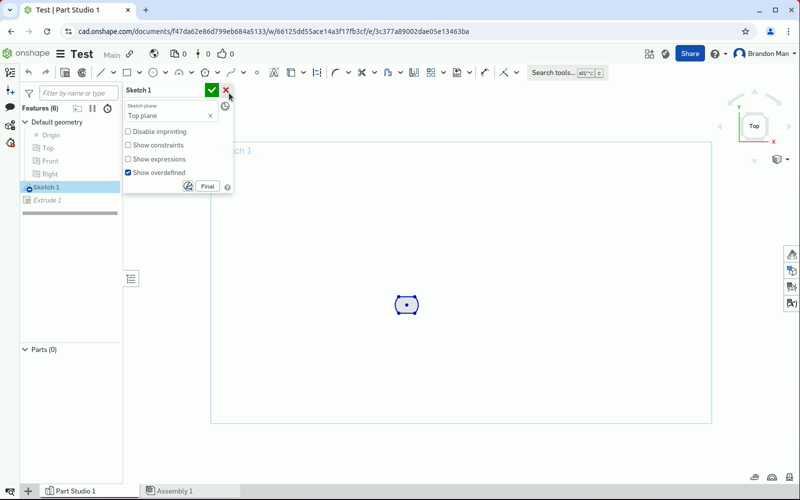
click(229, 92)
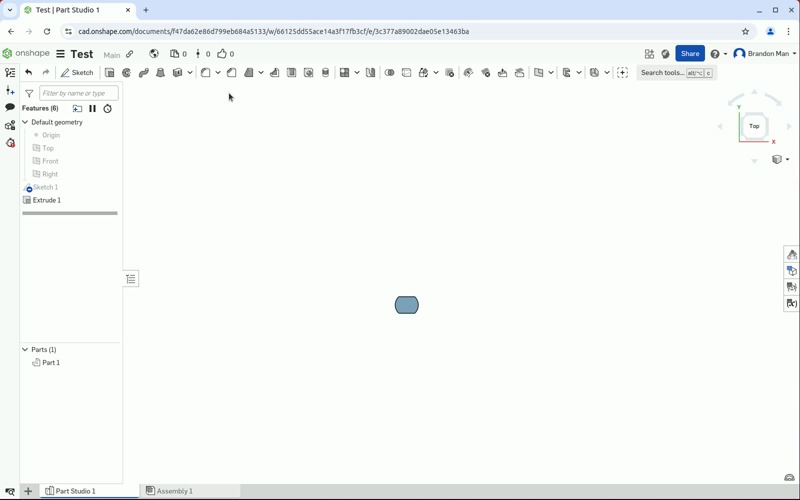
mouse_move(73, 352)
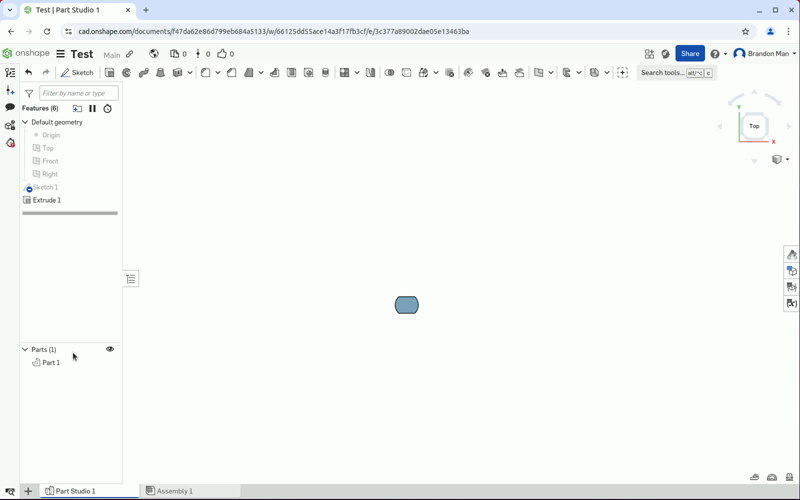
key(y)
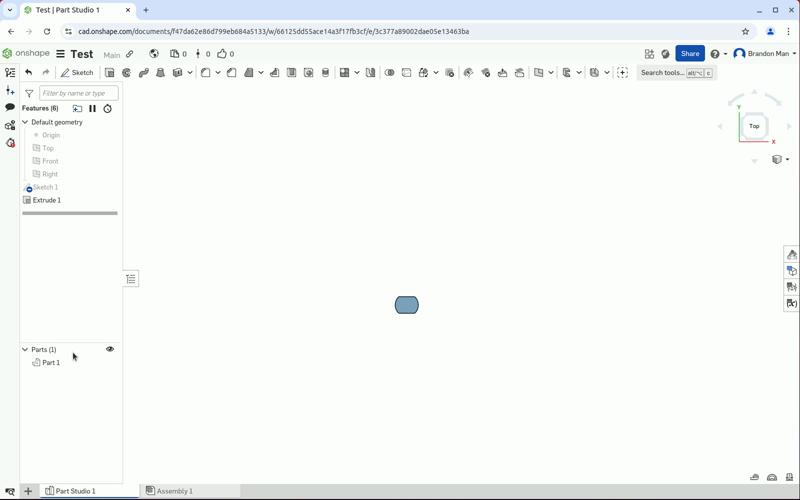
key(shift+p)
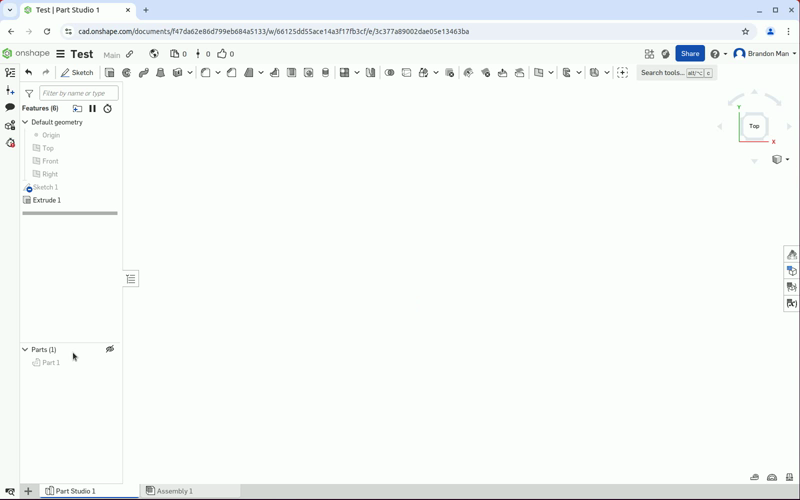
key(space)
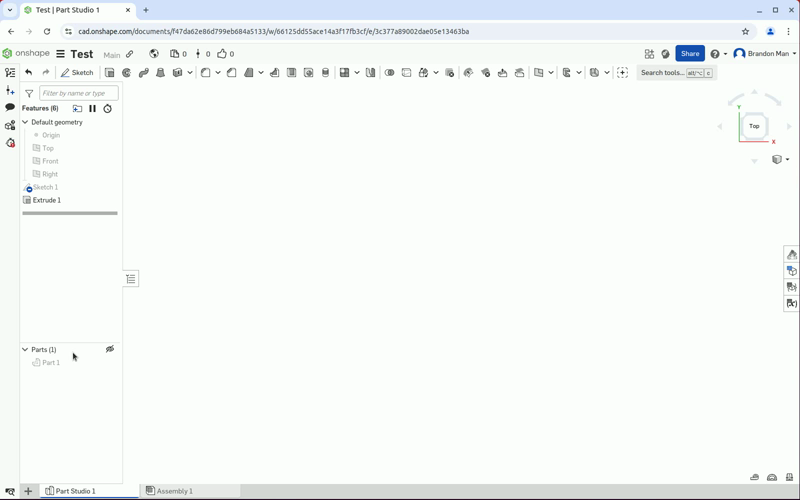
key_down(shift)
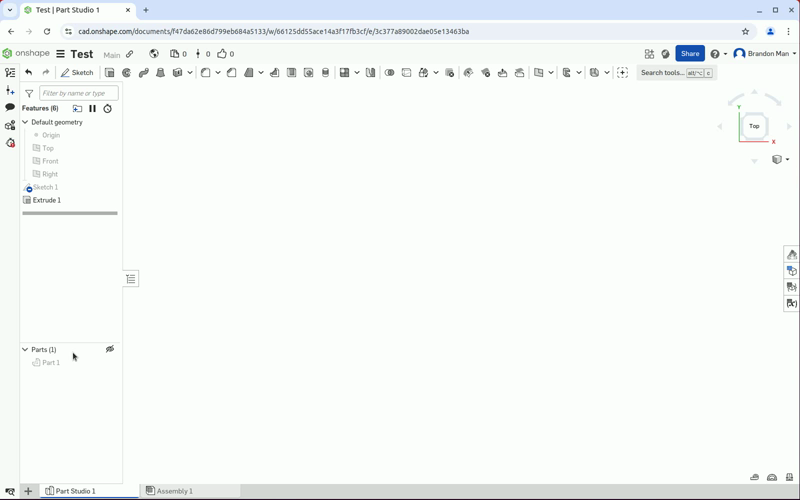
key(up)
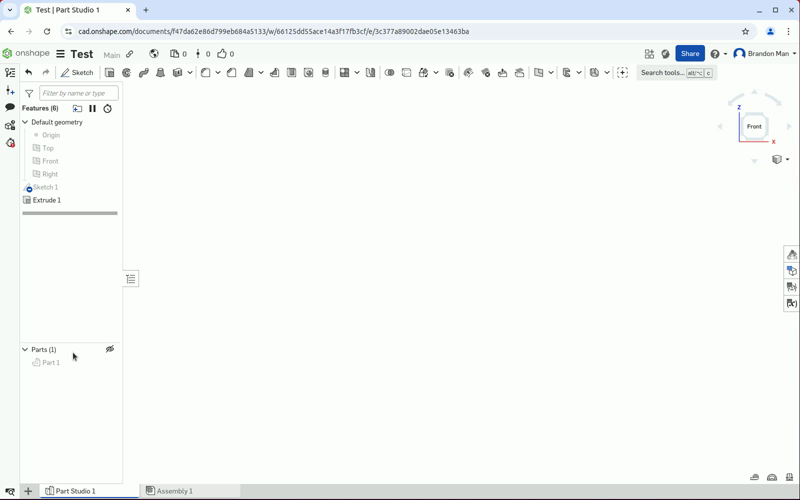
key_up(shift)
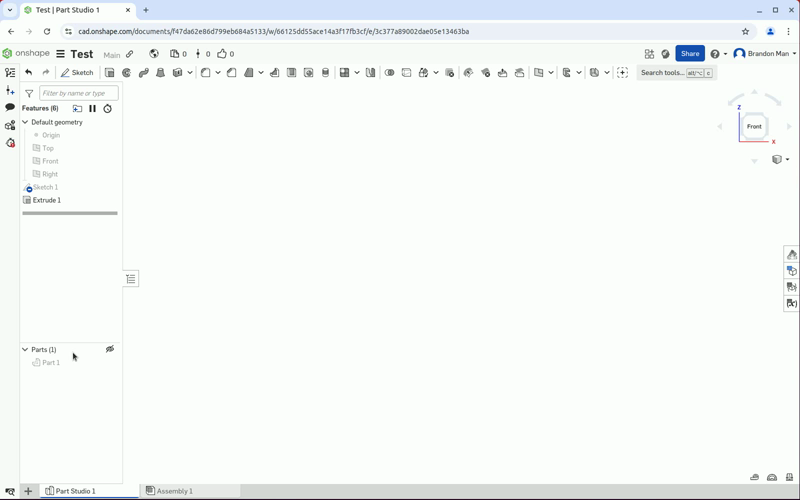
mouse_move(73, 352)
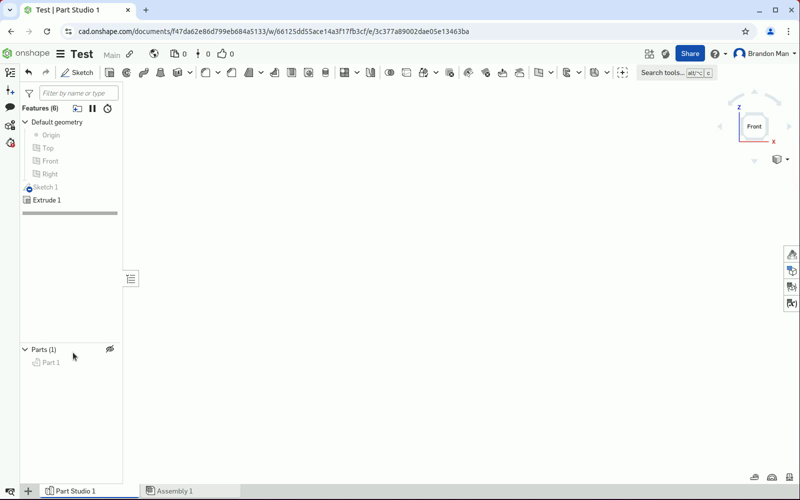
key(shift+y)
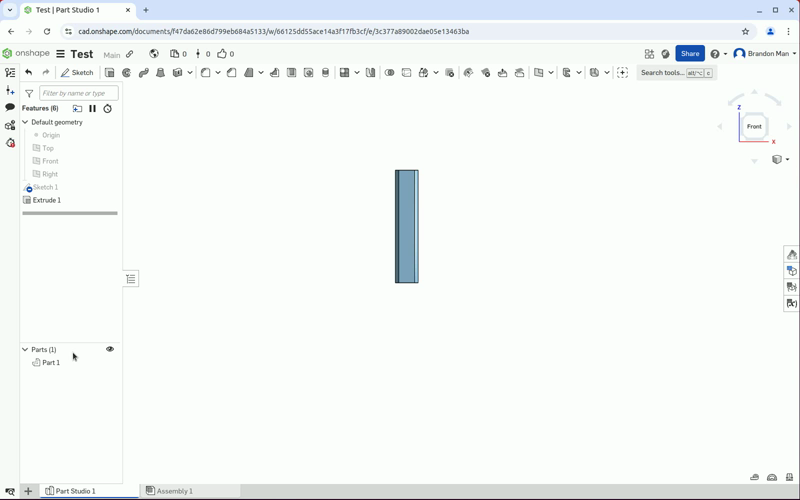
mouse_move(541, 75)
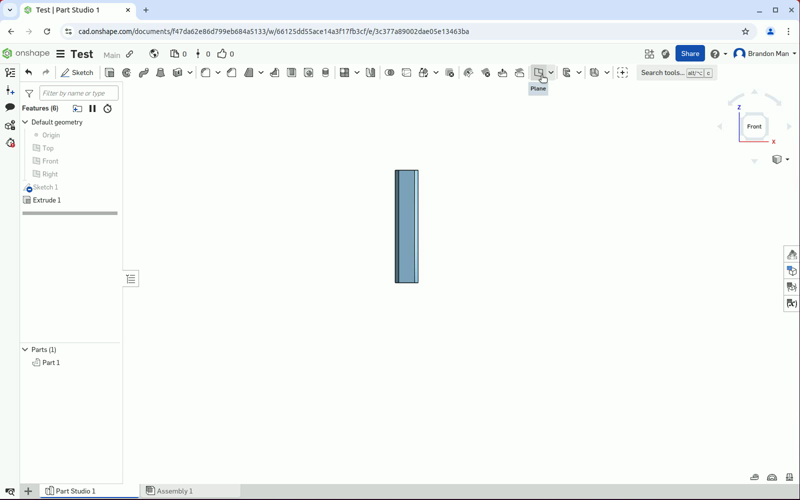
click(541, 75)
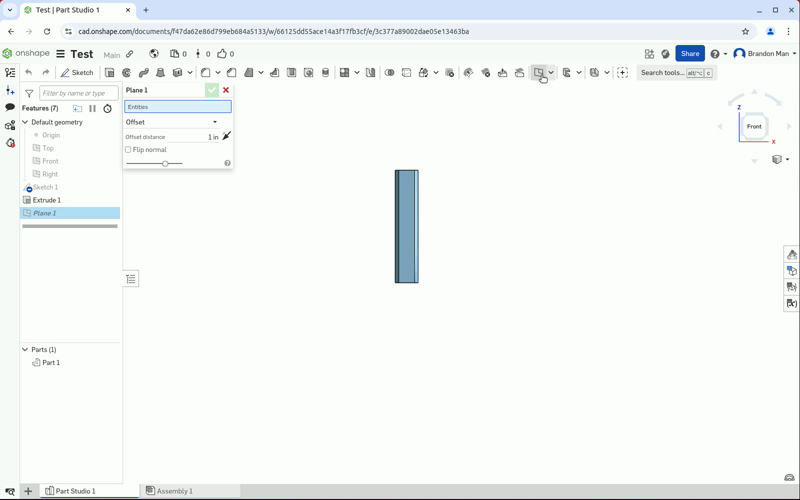
mouse_move(73, 163)
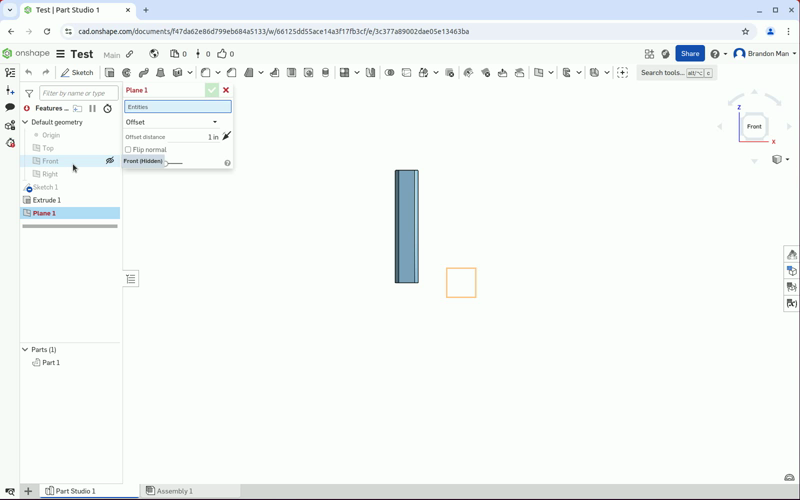
click(73, 163)
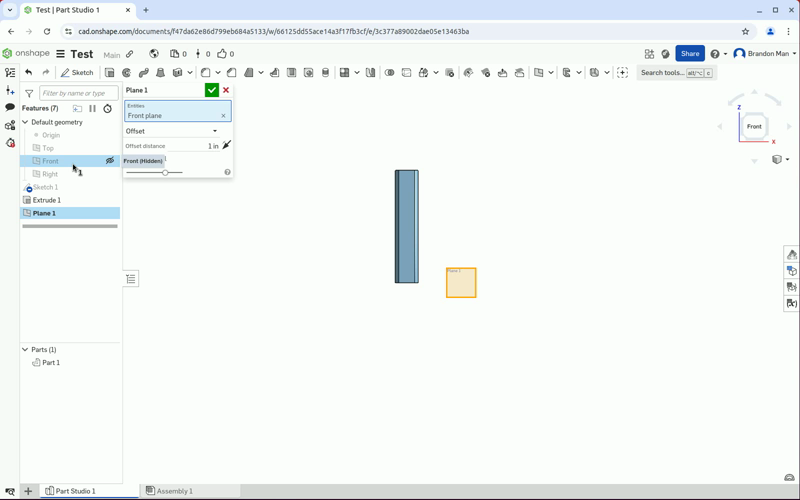
key(tab, 2)
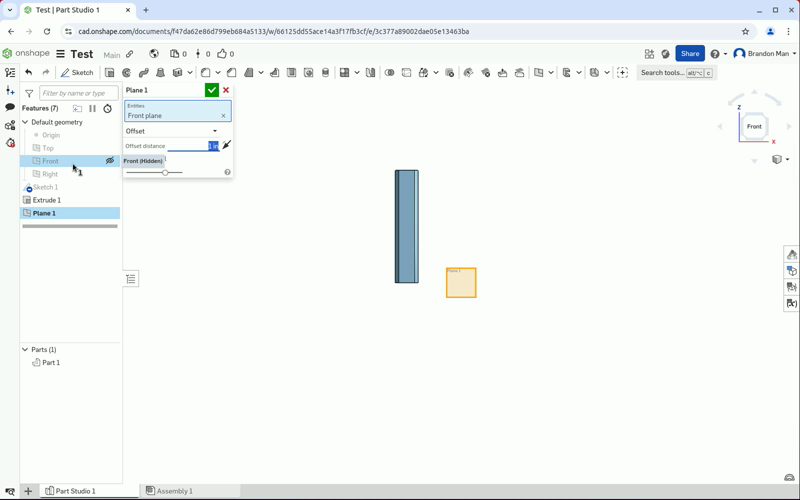
text(6.255)
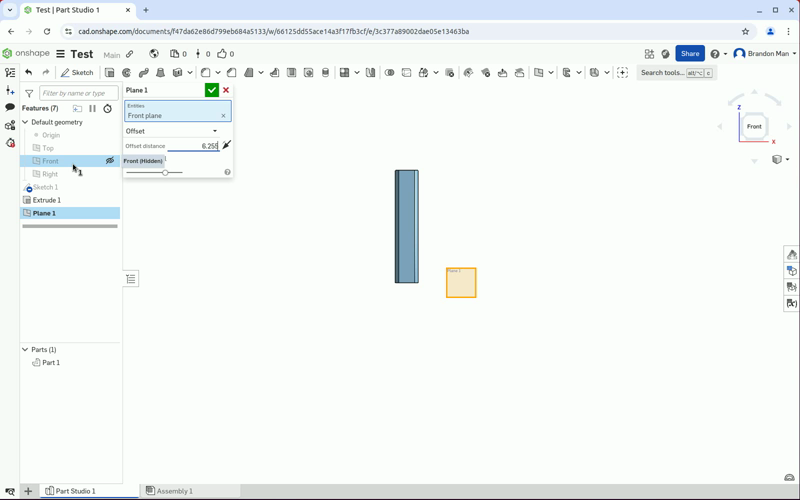
key(enter, 2)
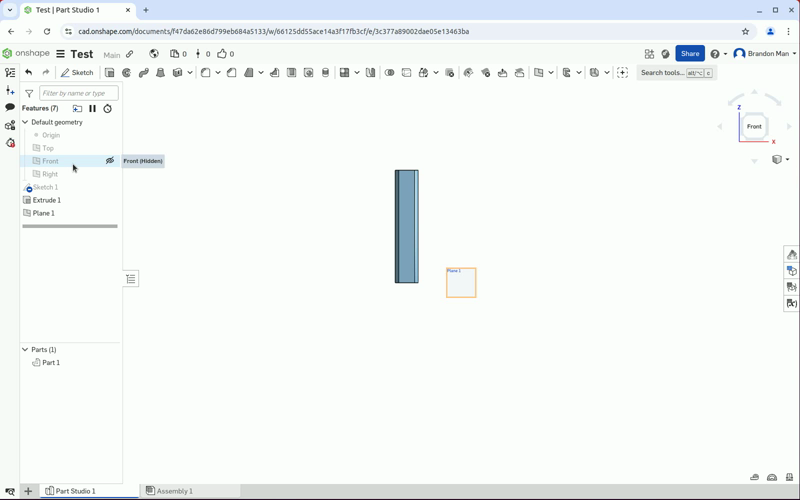
key(shift+s)
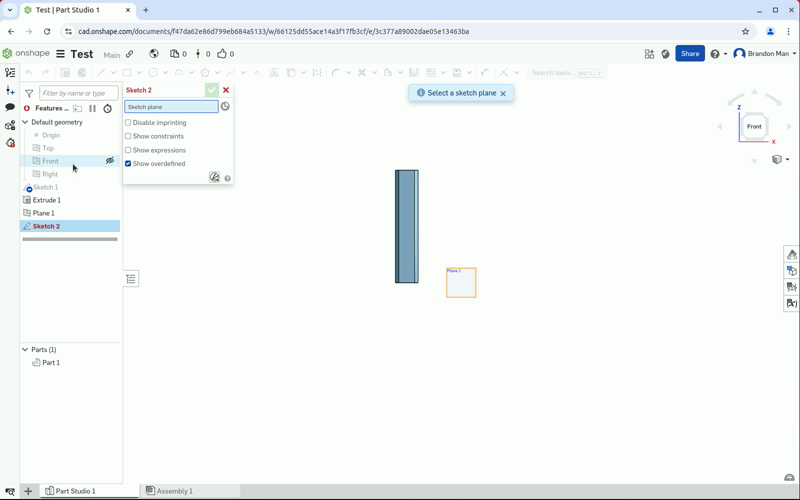
mouse_move(73, 215)
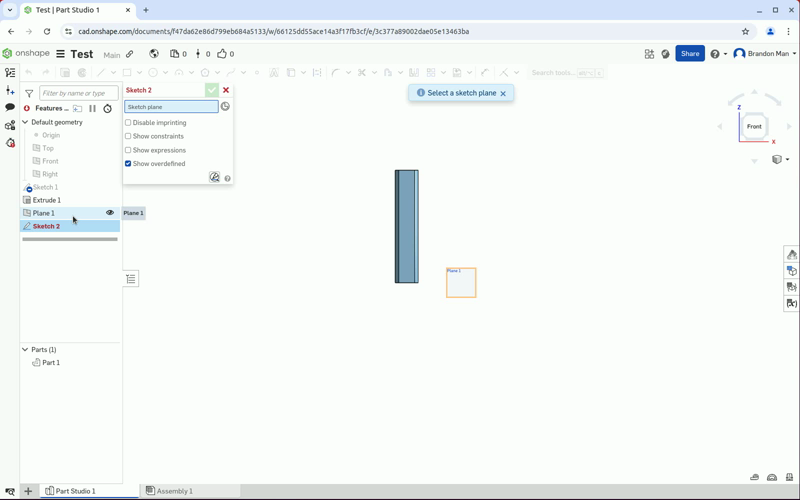
click(73, 215)
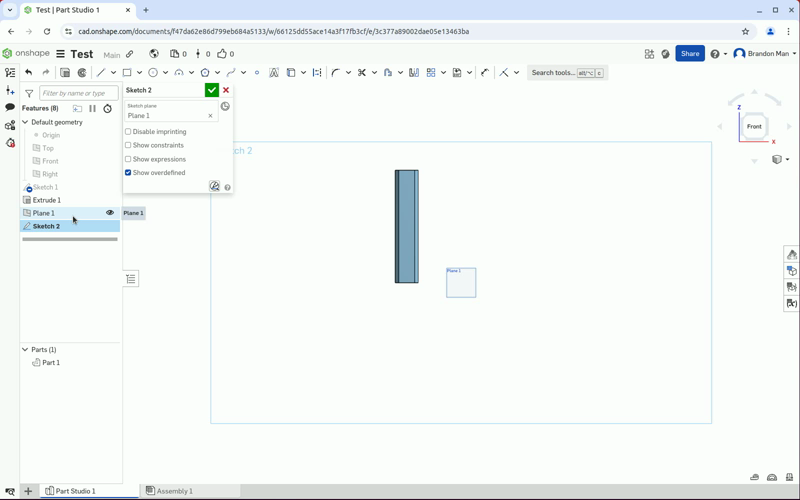
mouse_move(73, 352)
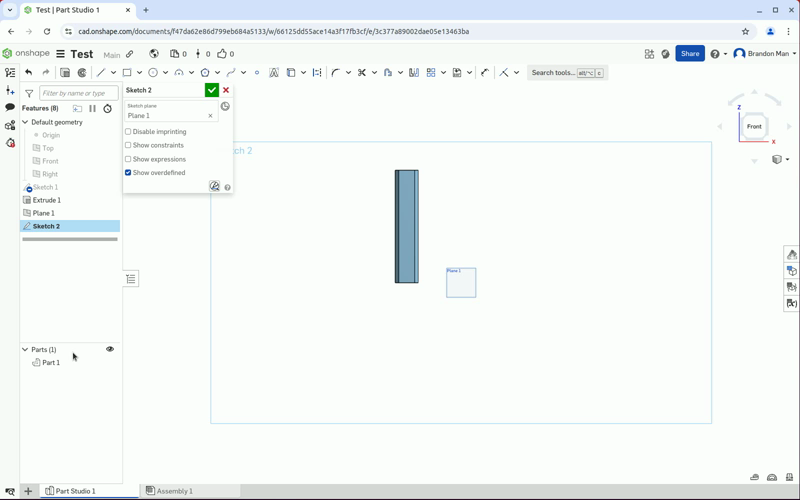
key(y)
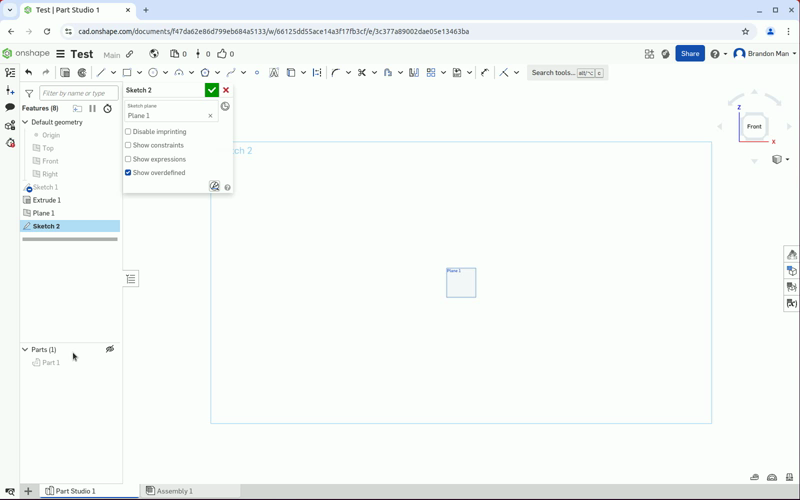
key(c)
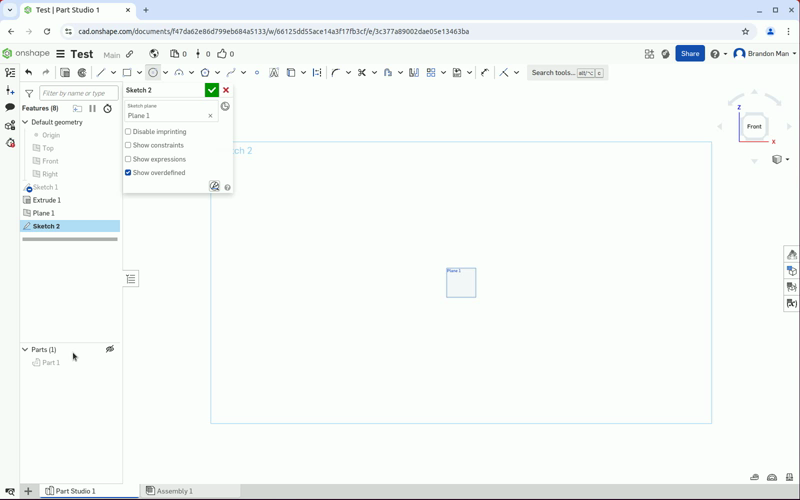
key_down(shift)
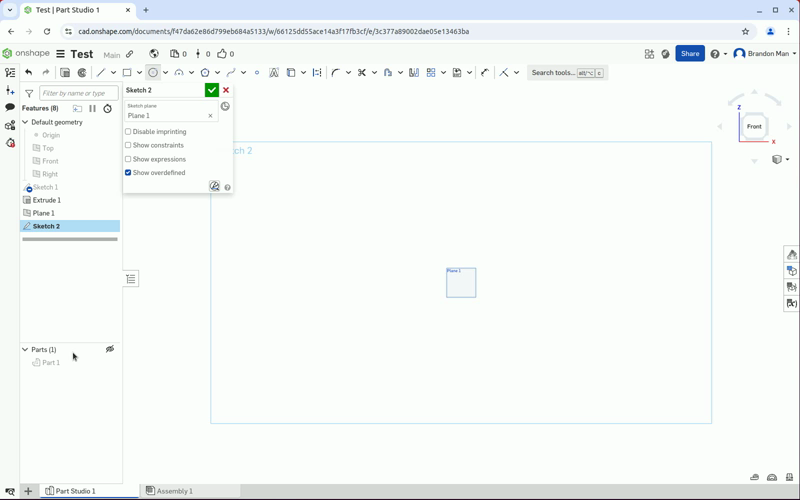
mouse_move(407, 177)
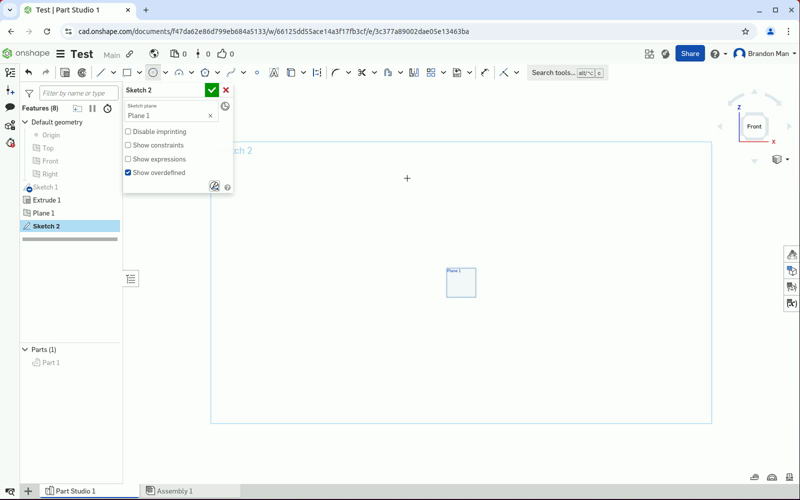
click(407, 177)
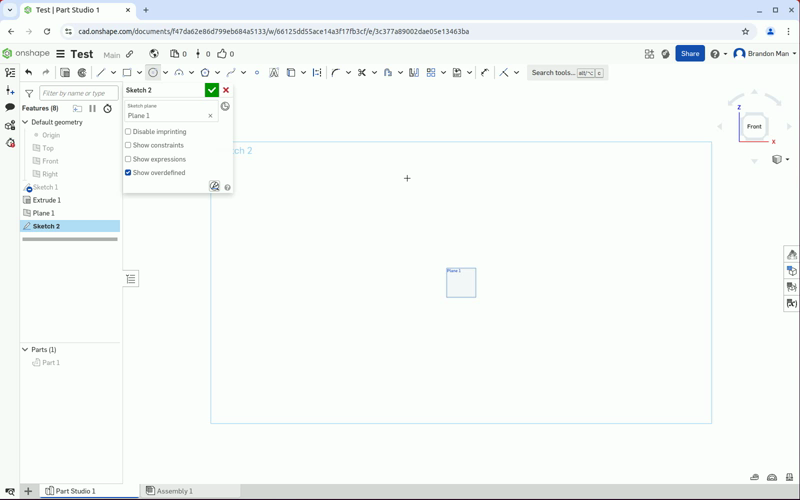
key_up(shift)
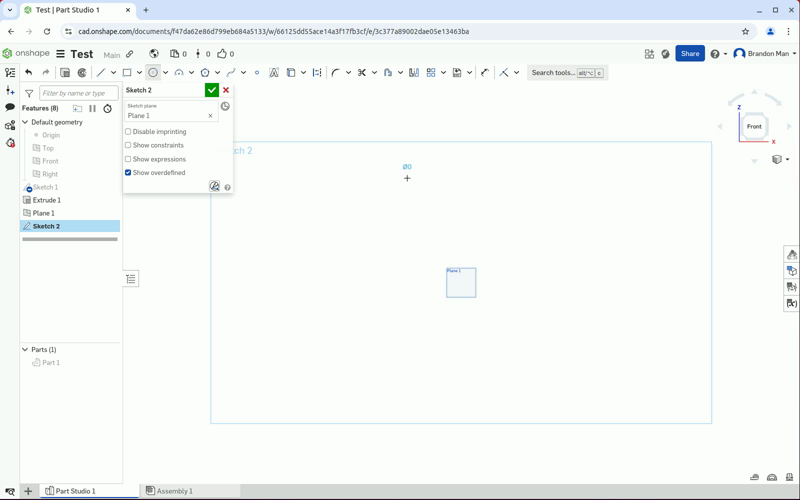
mouse_move(411, 177)
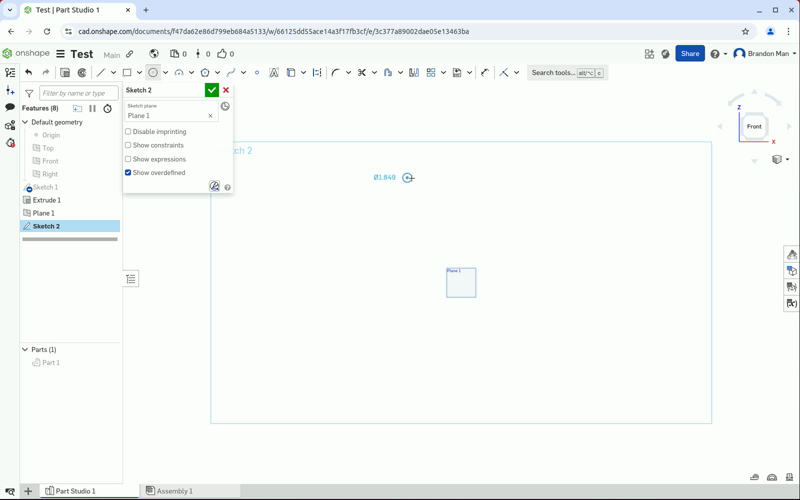
click(411, 177)
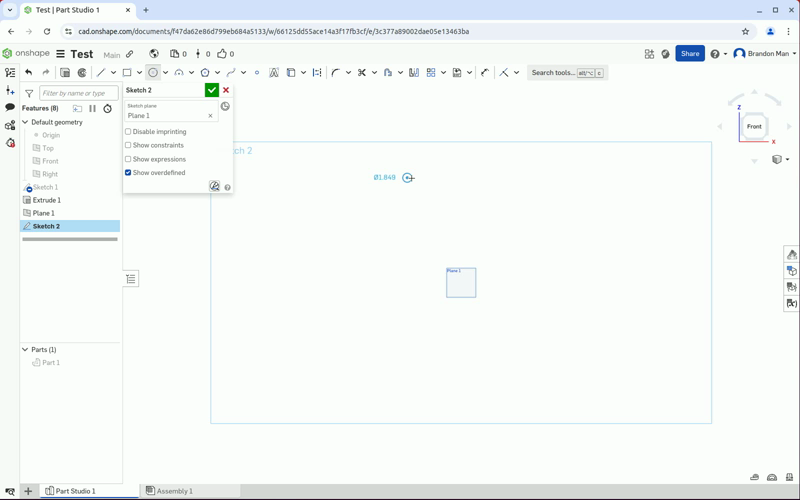
key(esc)
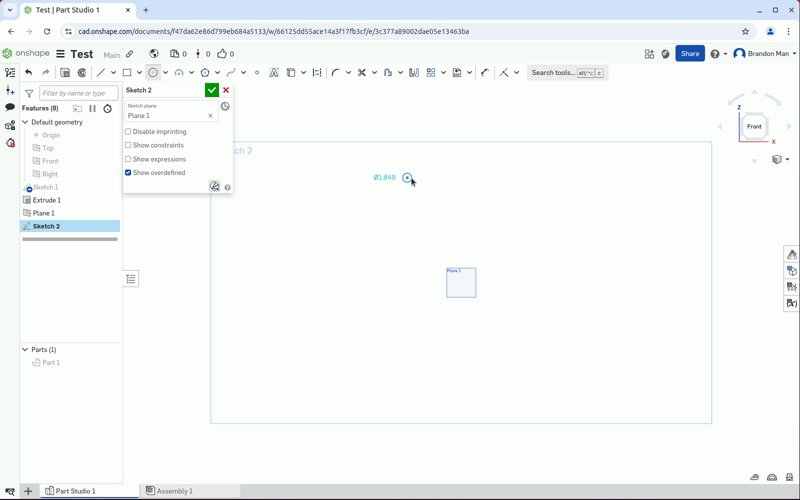
mouse_move(408, 175)
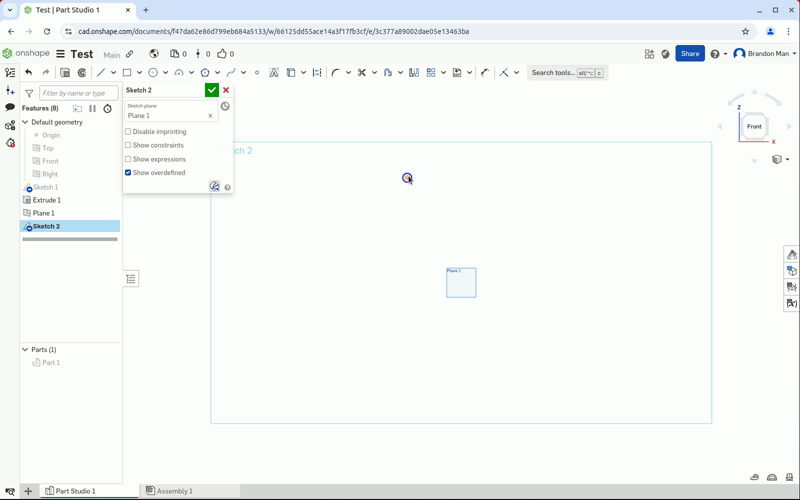
scroll(6)
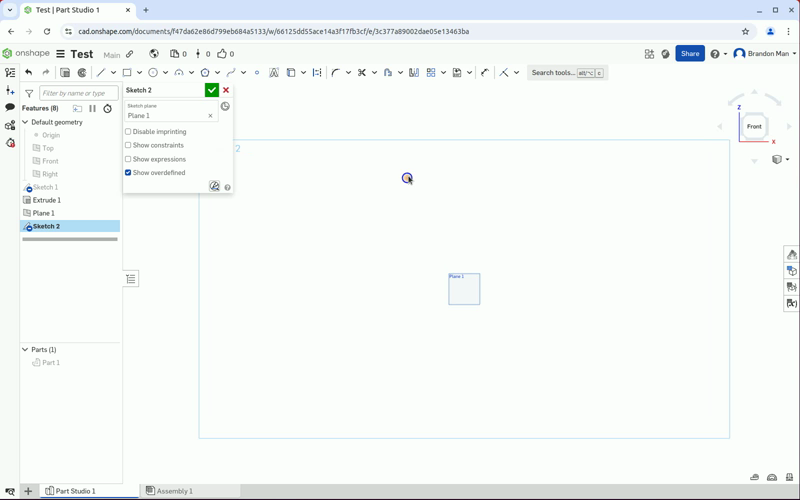
scroll(6)
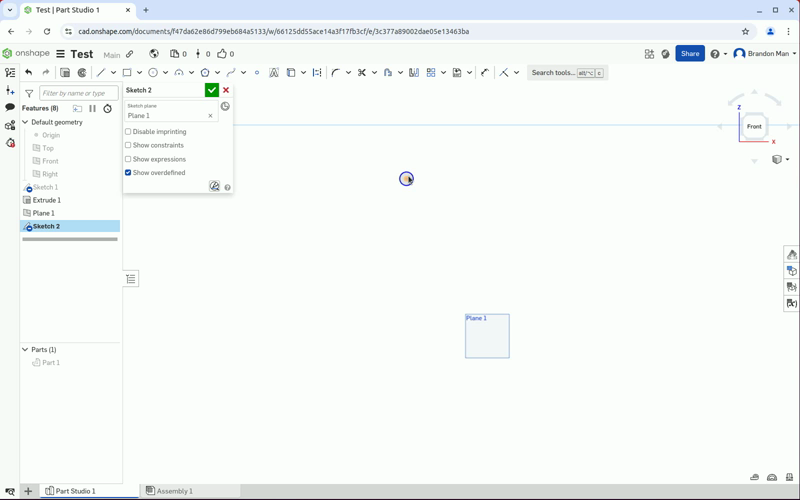
scroll(6)
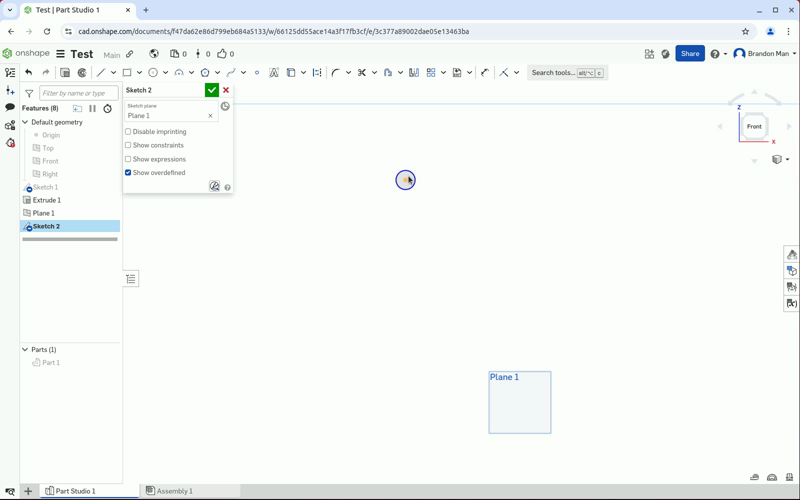
scroll(6)
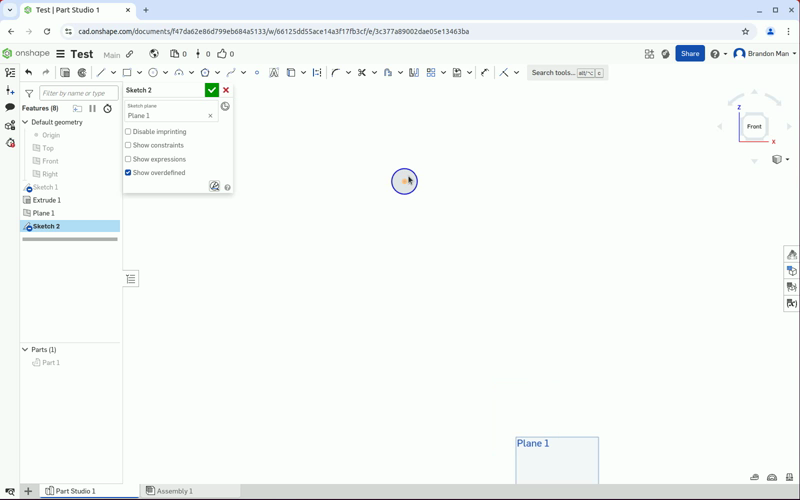
scroll(6)
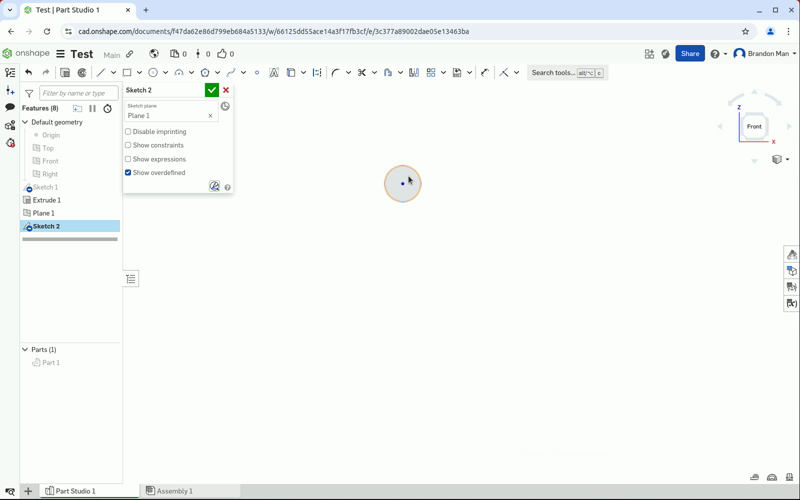
scroll(6)
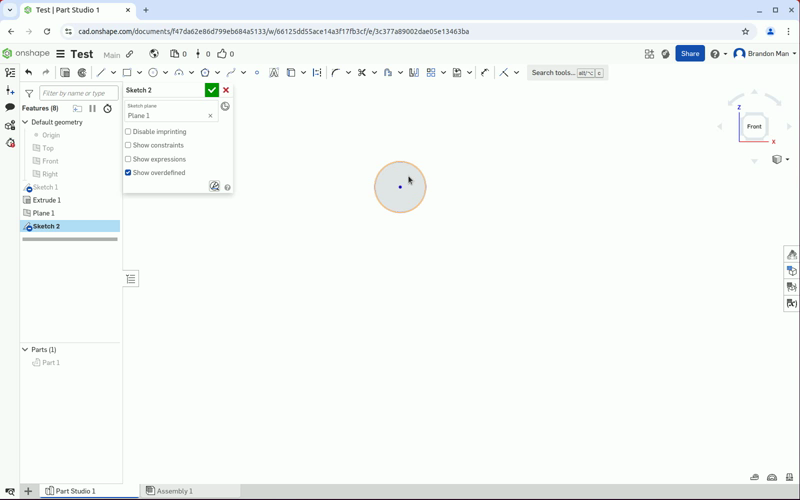
scroll(6)
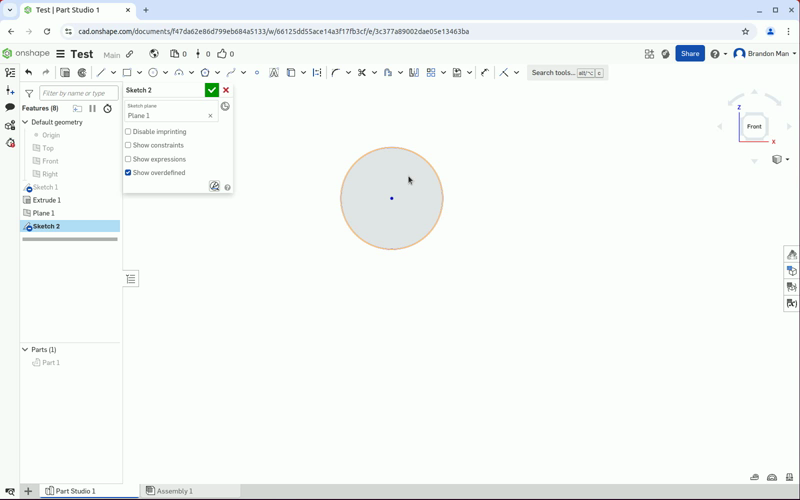
click(408, 175)
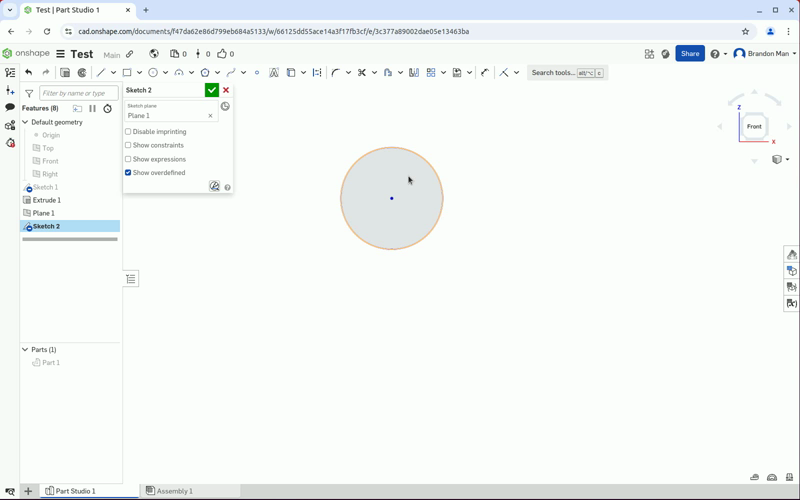
scroll(-6)
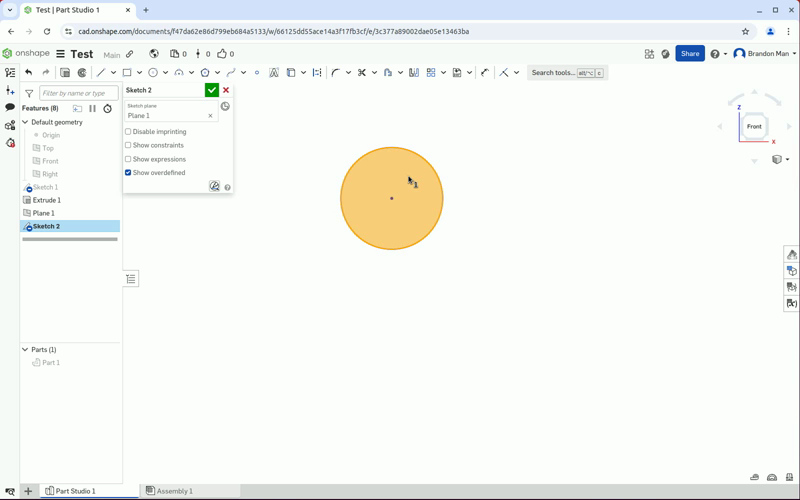
scroll(-6)
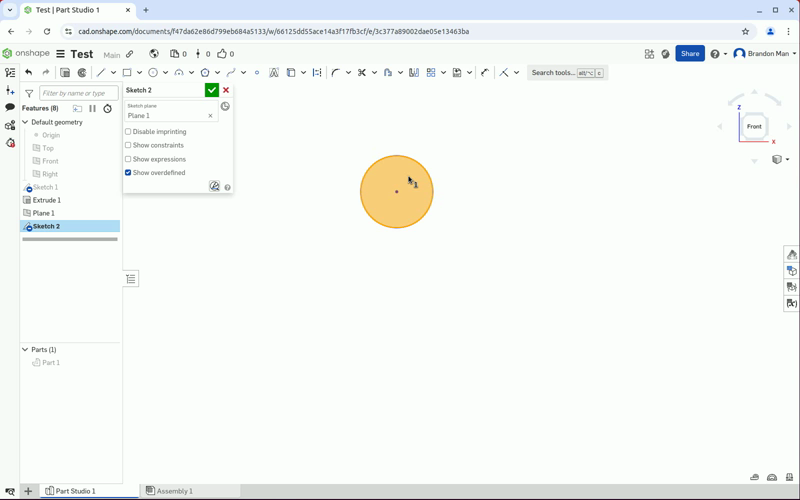
scroll(-6)
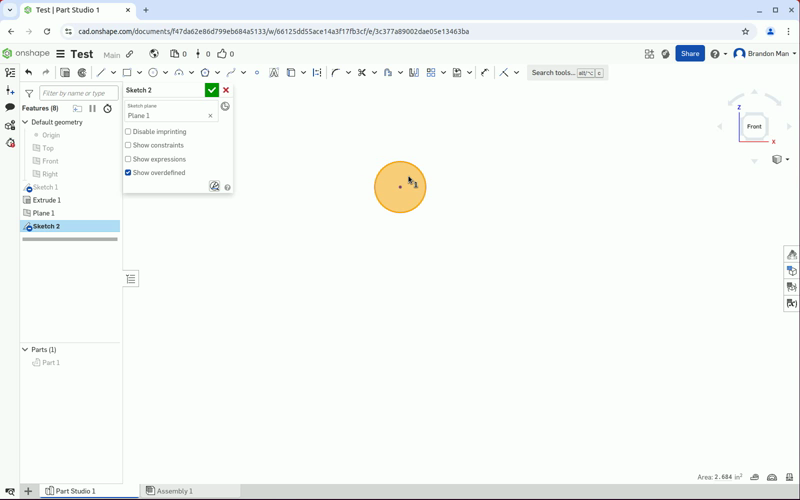
scroll(-6)
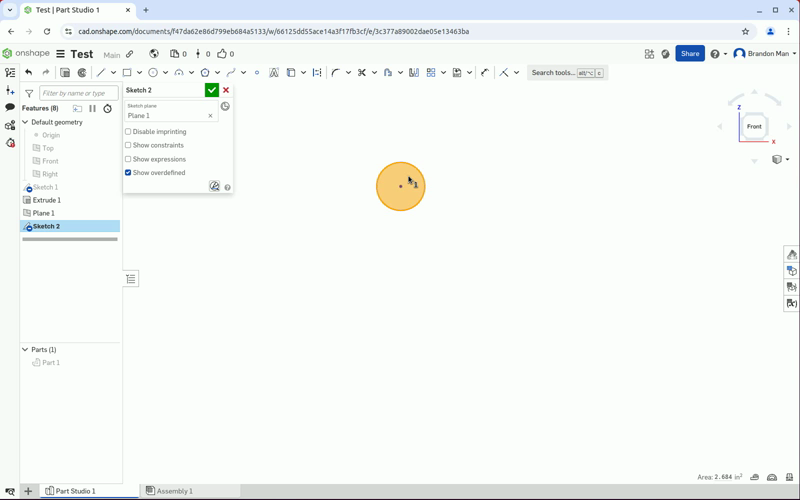
scroll(-6)
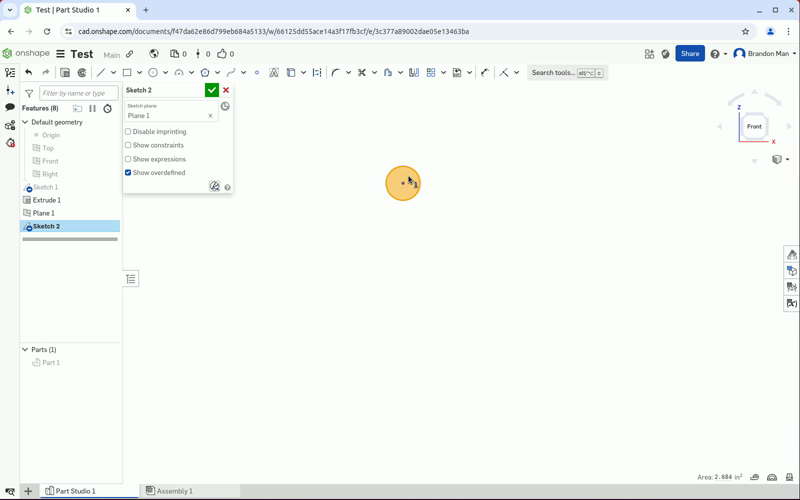
scroll(-6)
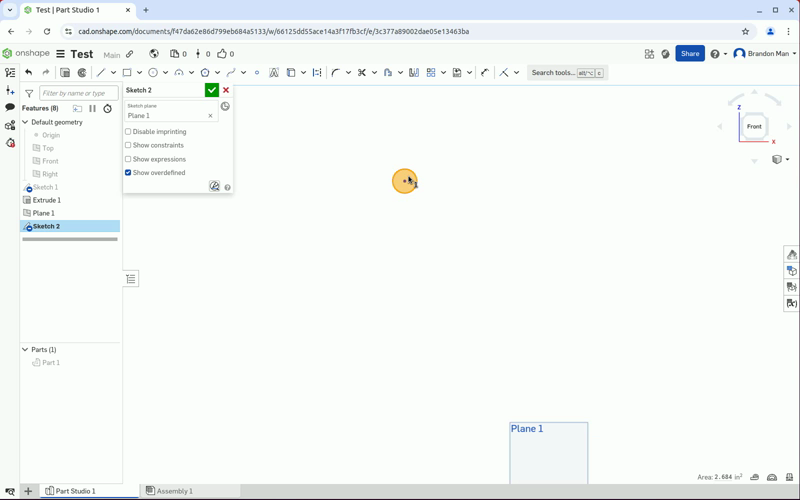
scroll(-6)
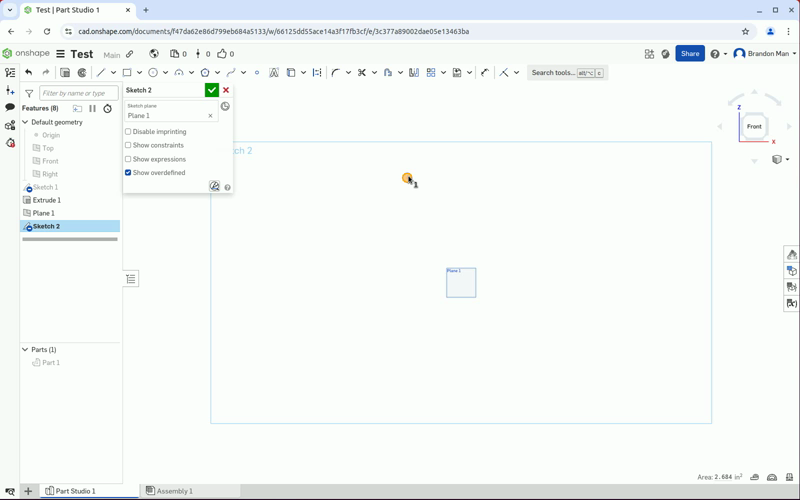
mouse_move(73, 352)
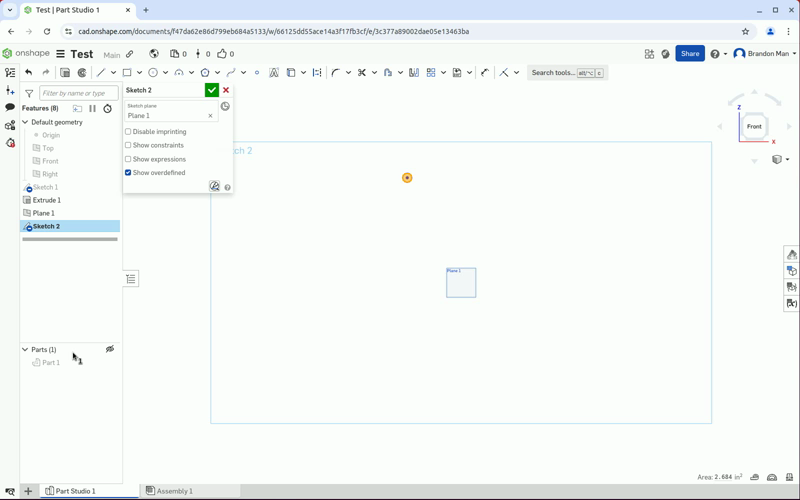
key(shift+y)
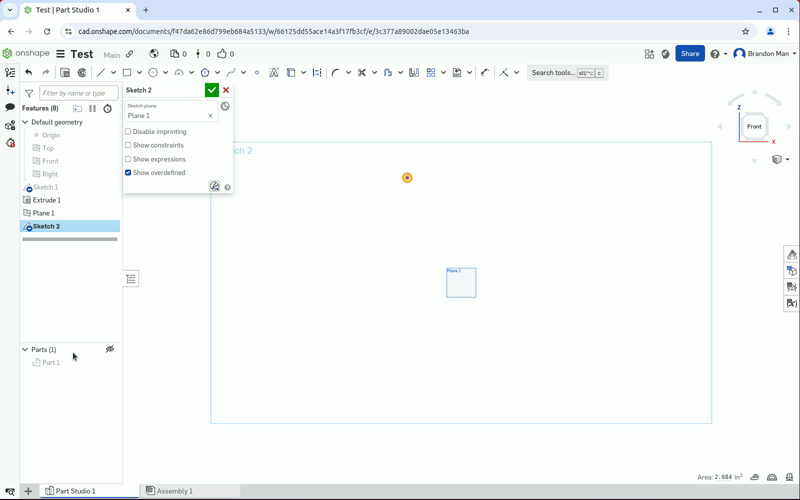
key(shift+e)
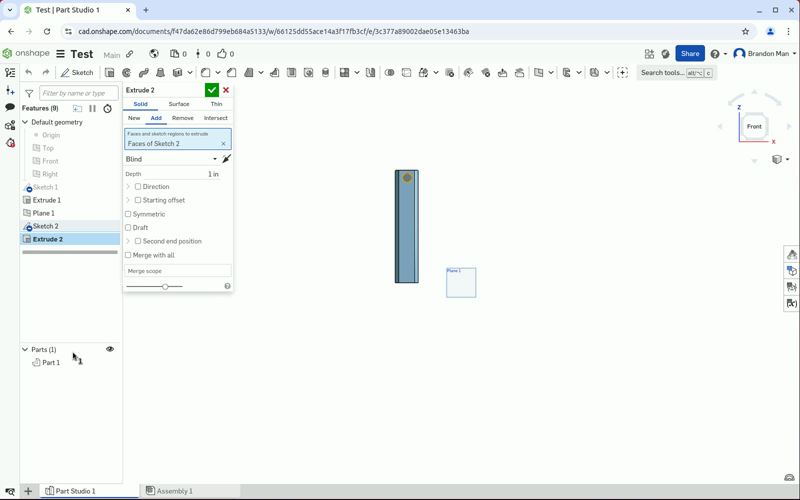
mouse_move(143, 106)
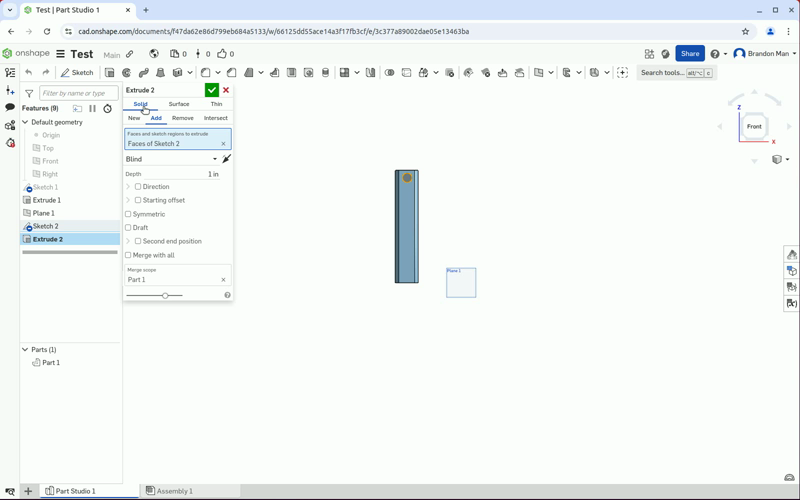
click(143, 106)
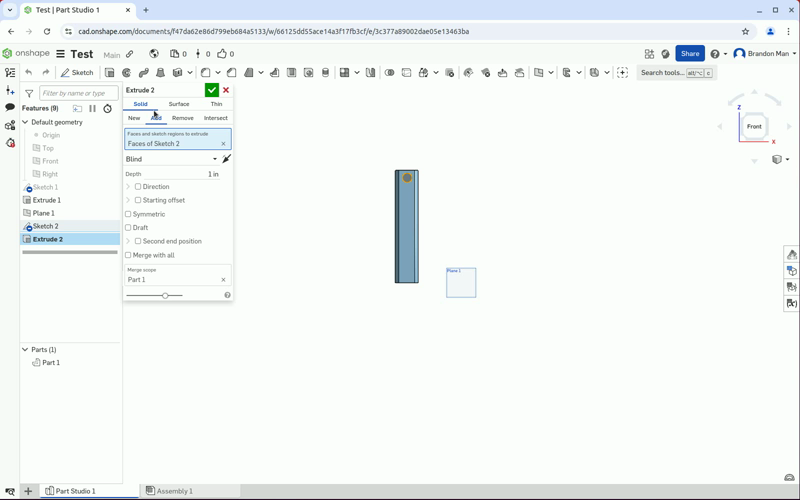
mouse_move(186, 120)
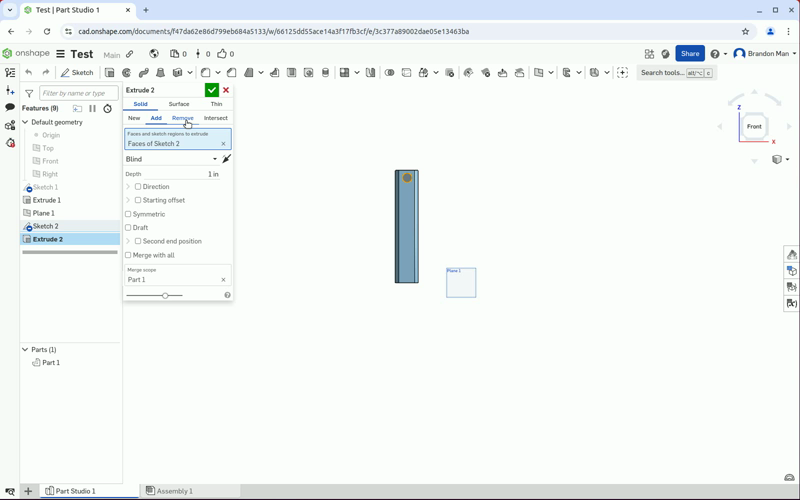
click(186, 120)
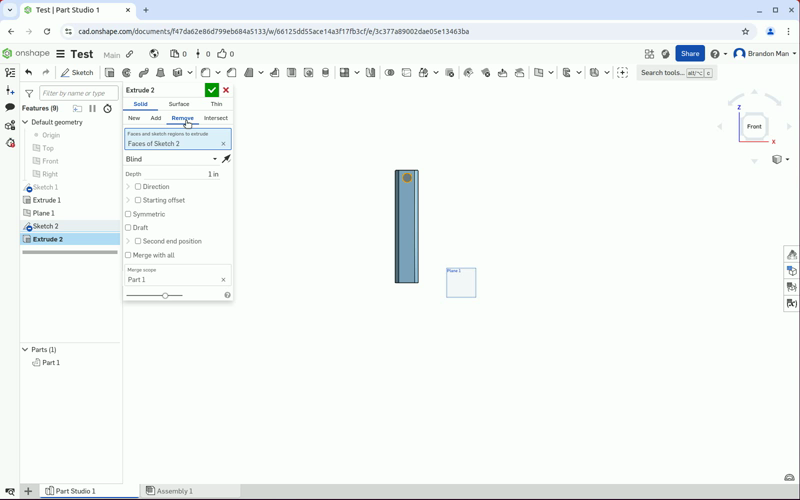
key(tab, 4)
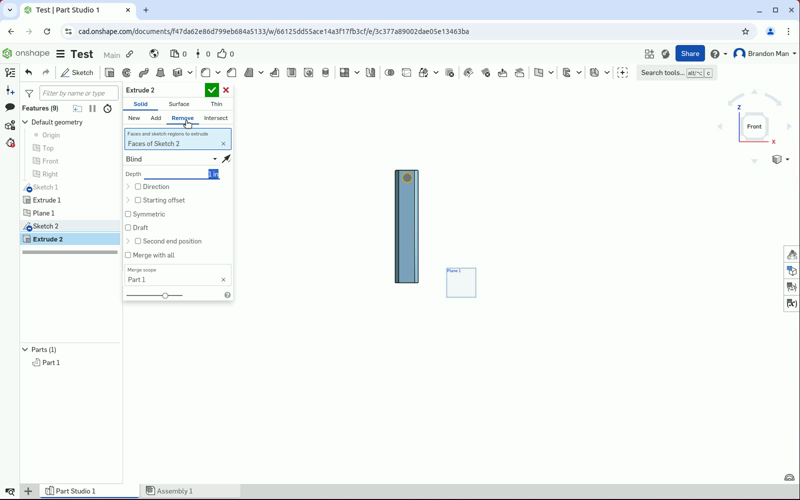
text(4.574)
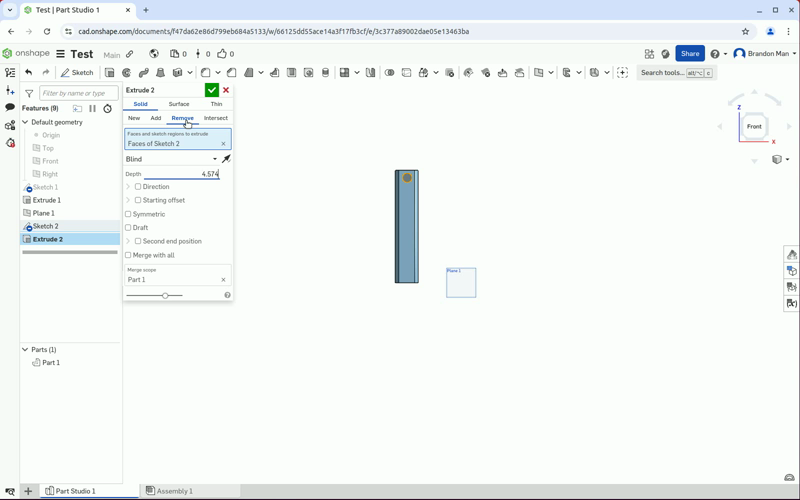
key(tab, 6)
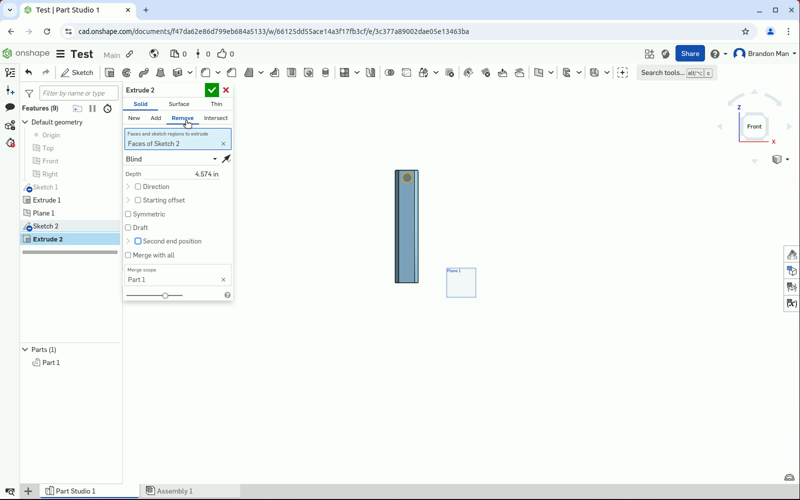
key(space)
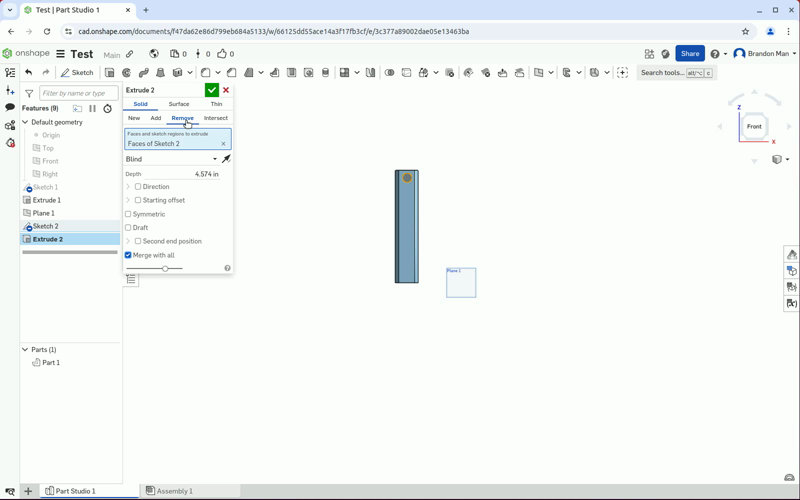
key(enter)
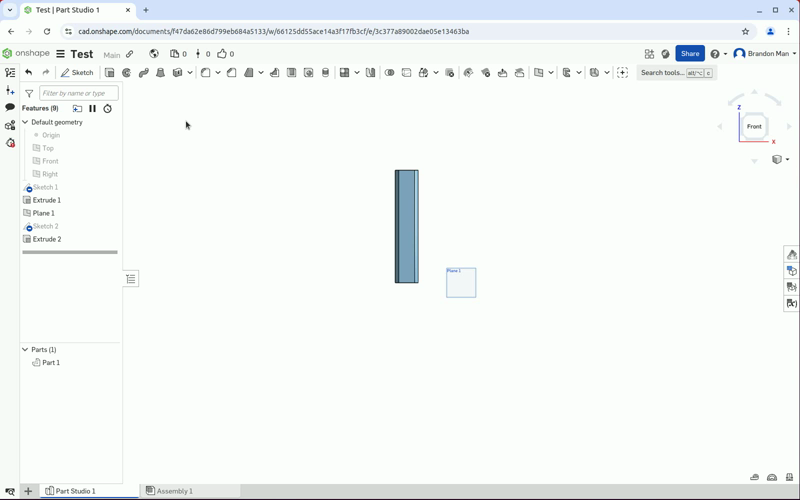
key(shift+h)
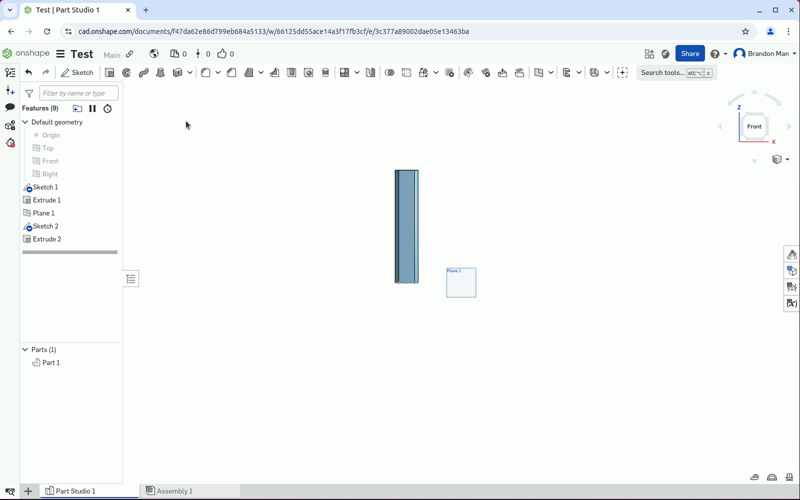
key(shift+h)
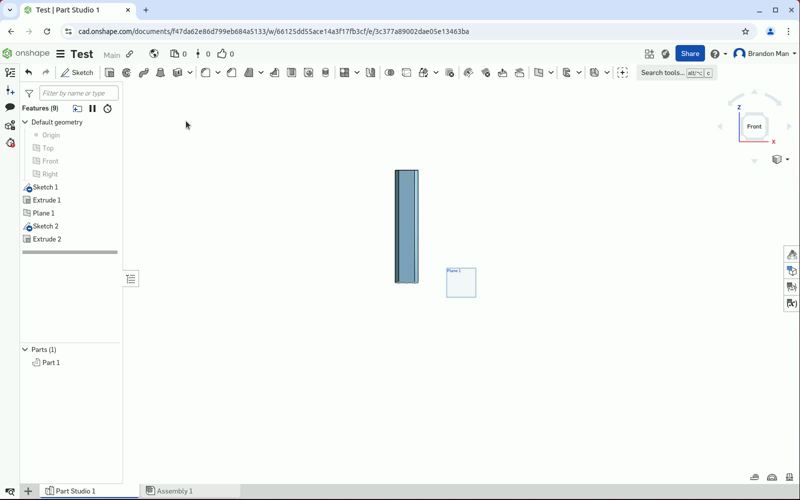
key(shift+7)
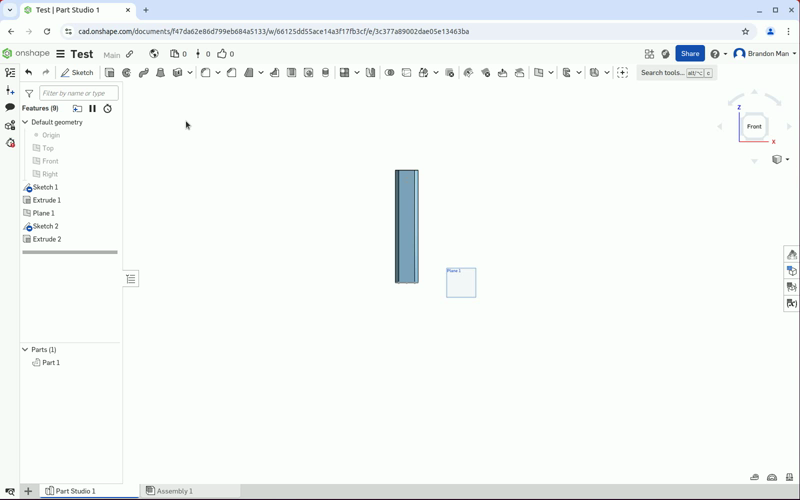
key(left, 2)
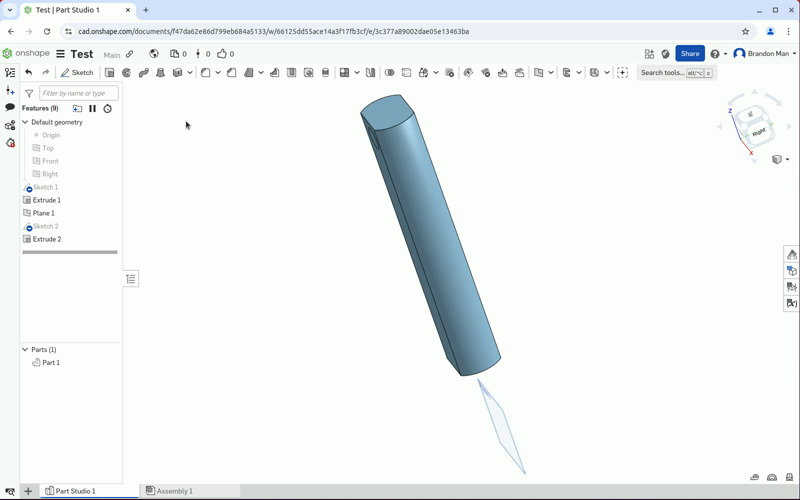
key(down, 2)
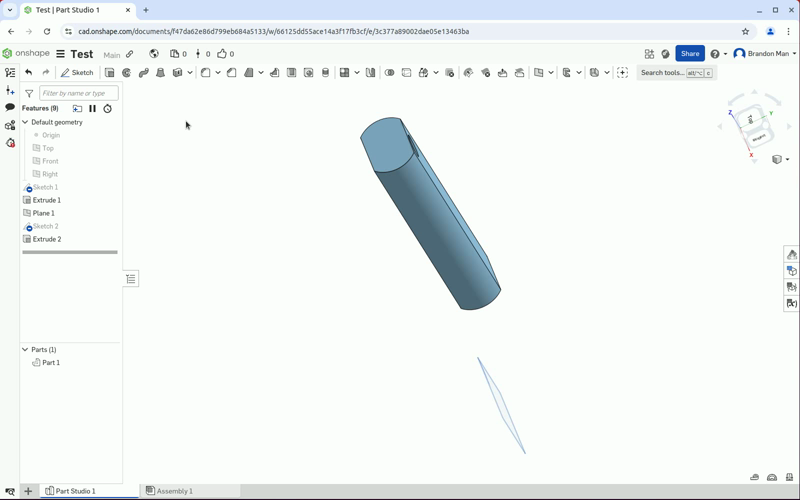
key(up, 2)
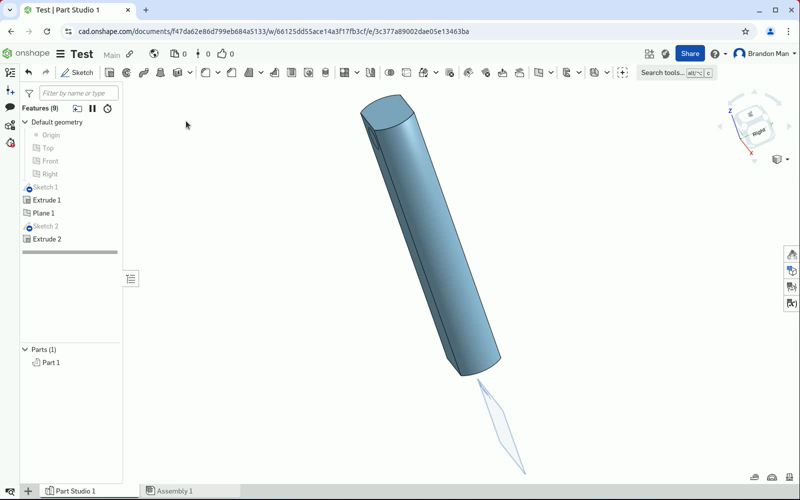
key(right, 2)
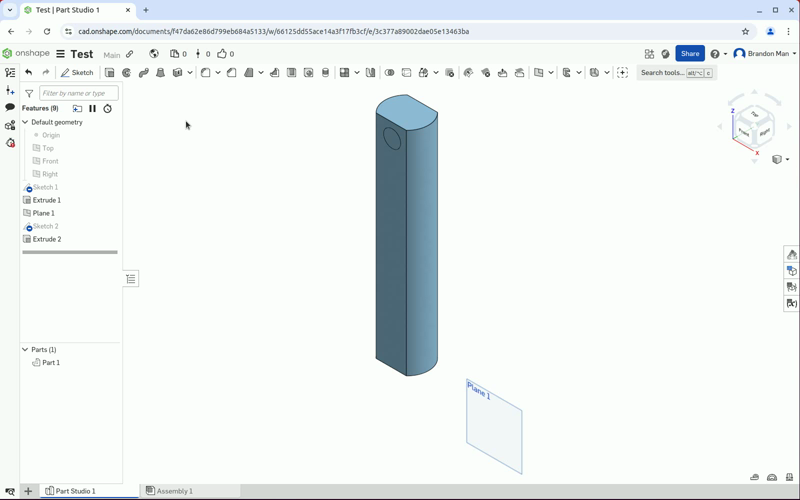
mouse_move(73, 189)
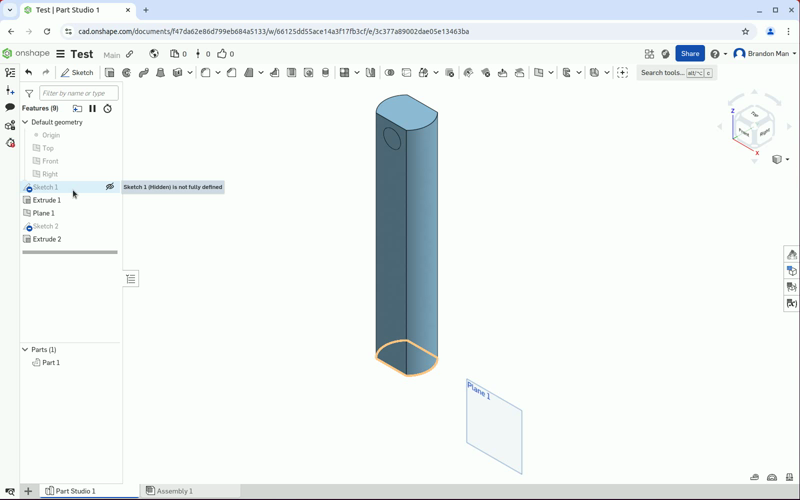
click(73, 189)